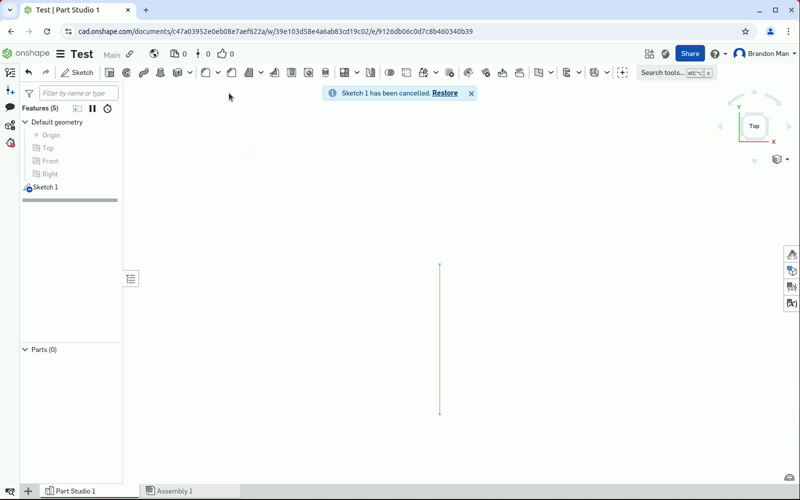
key(shift+h)
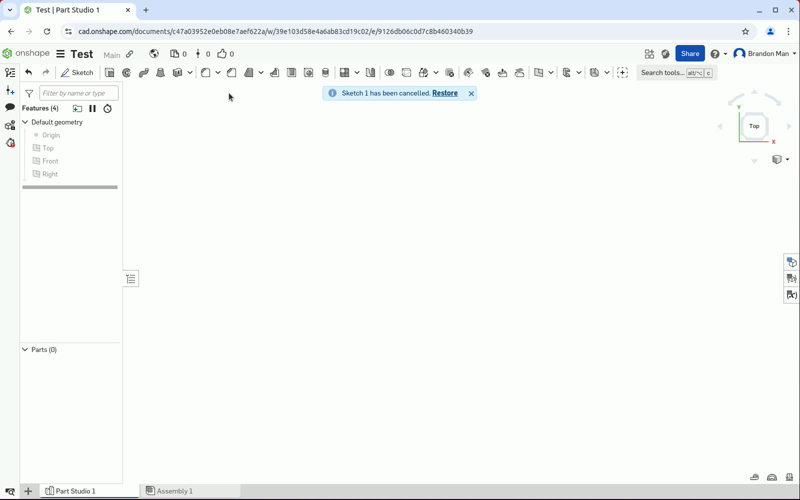
mouse_move(73, 352)
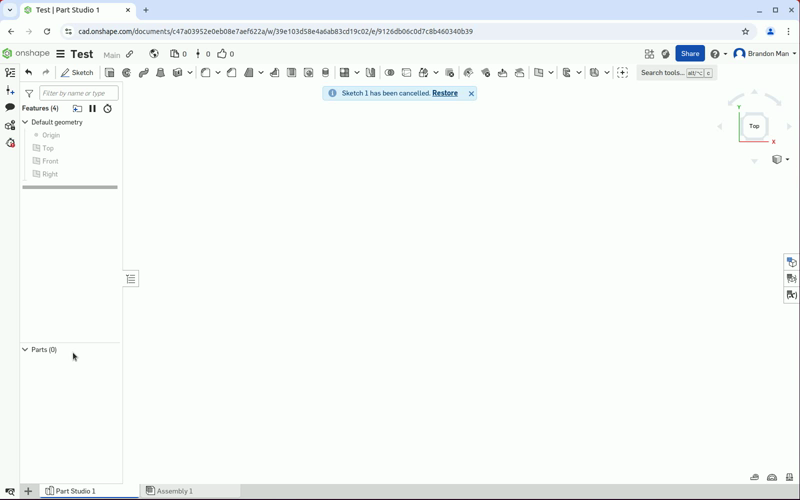
key(y)
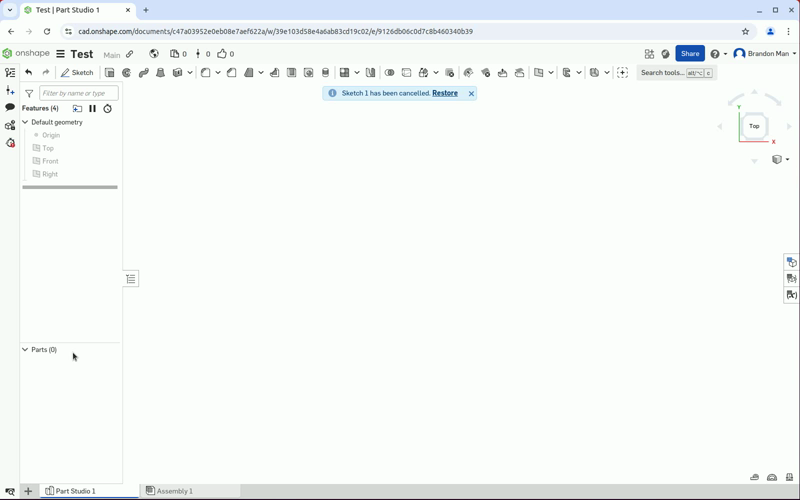
key(shift+p)
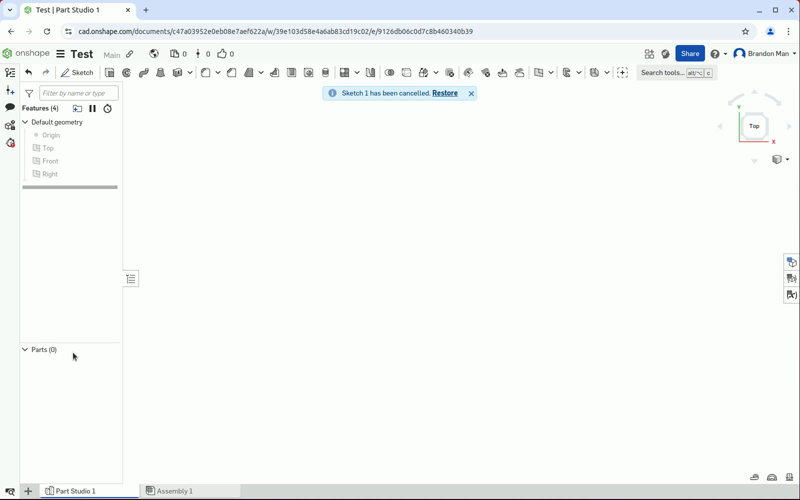
key(space)
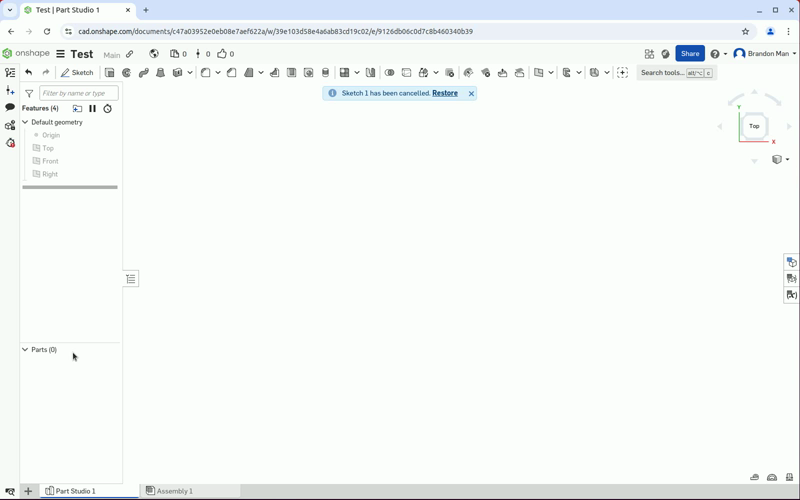
key_down(shift)
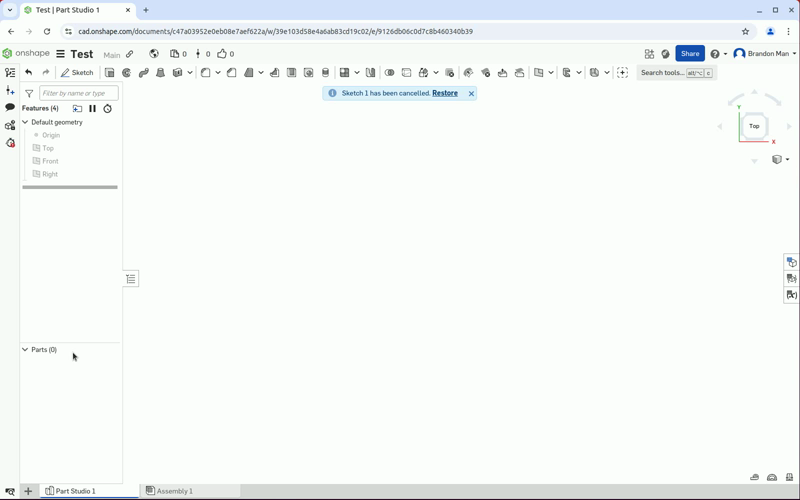
key(up)
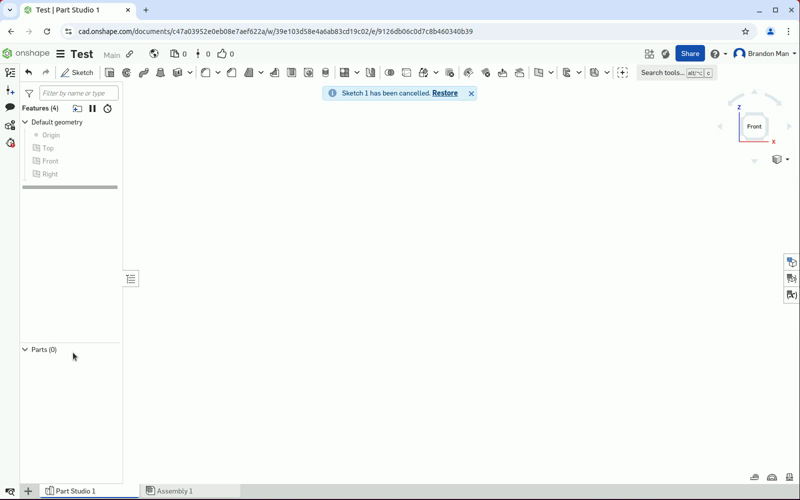
key_up(shift)
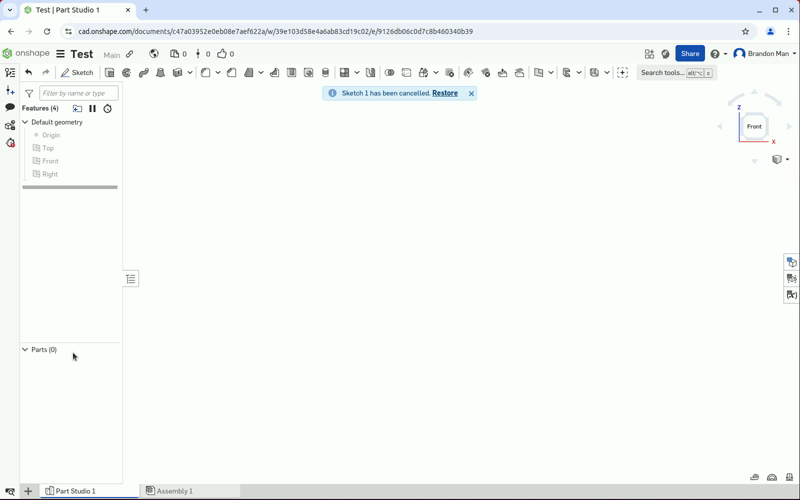
mouse_move(73, 352)
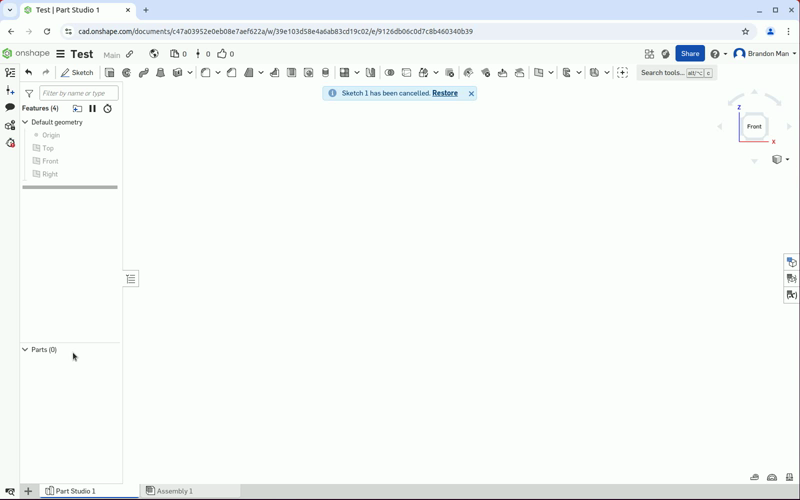
key(shift+y)
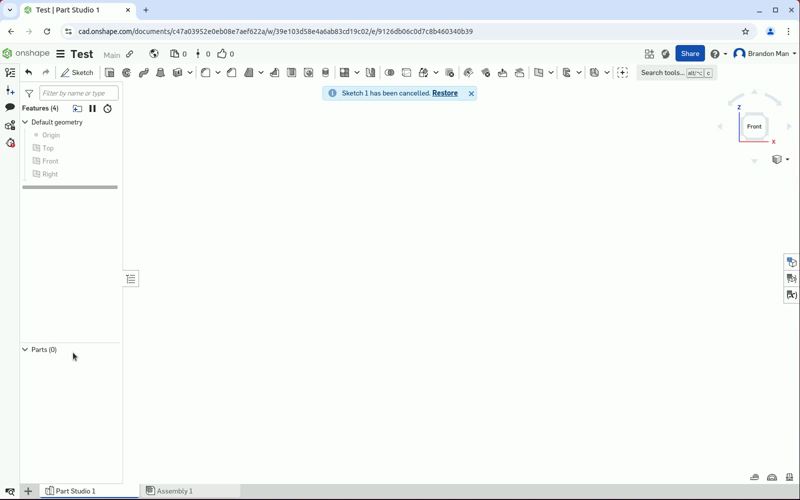
key(shift+s)
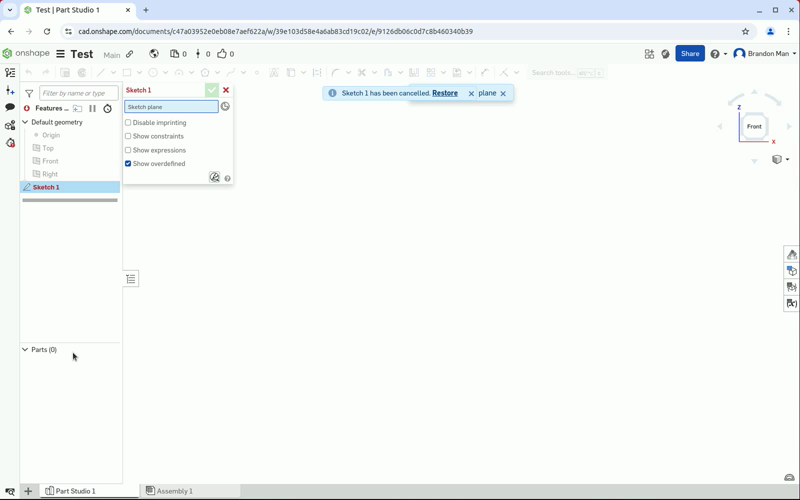
mouse_move(73, 163)
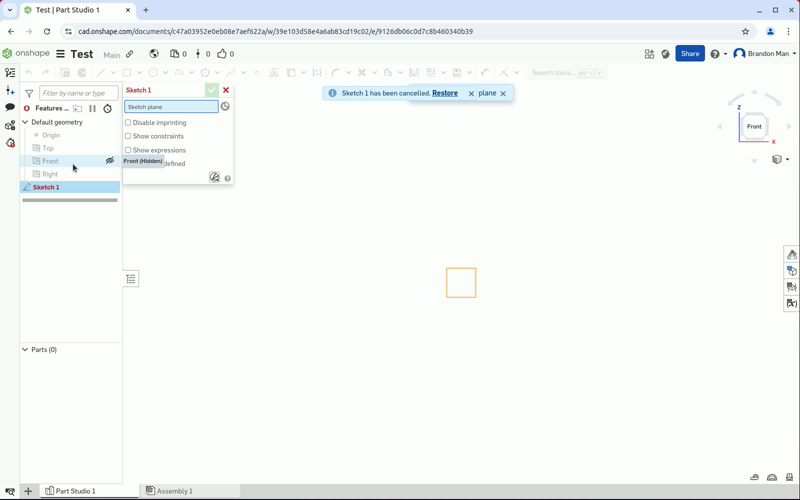
click(73, 163)
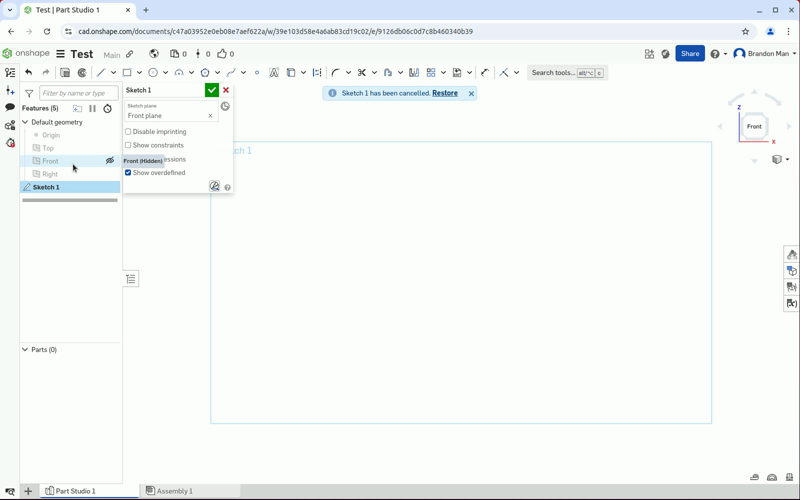
mouse_move(73, 352)
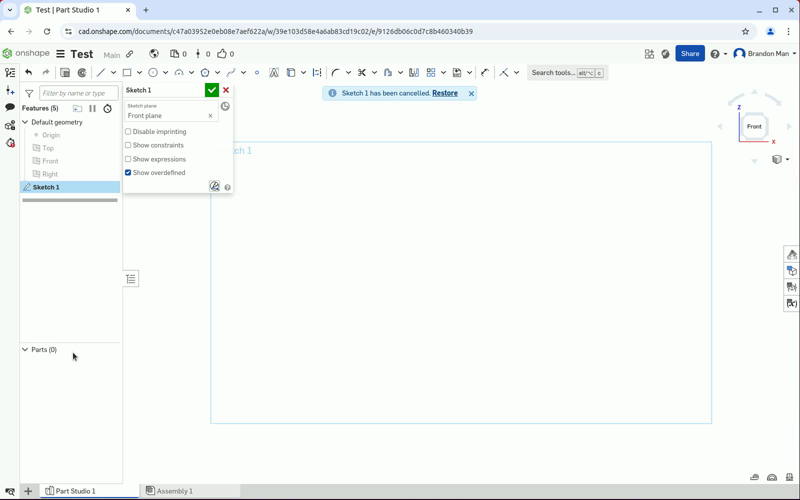
key(y)
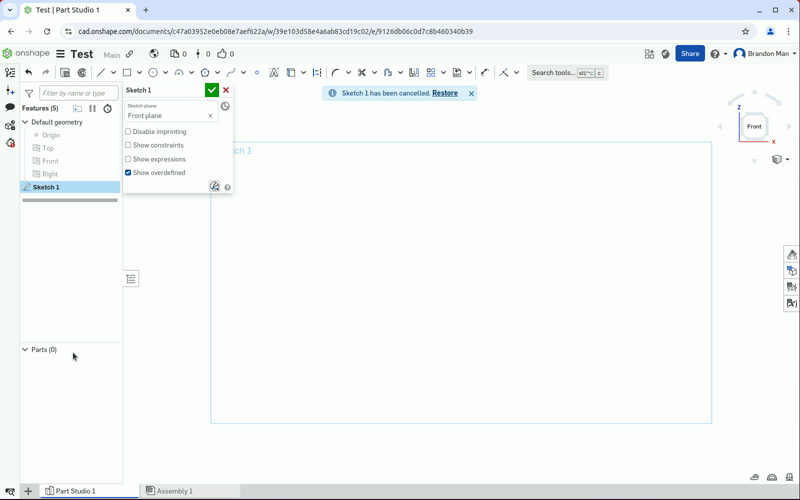
key(c)
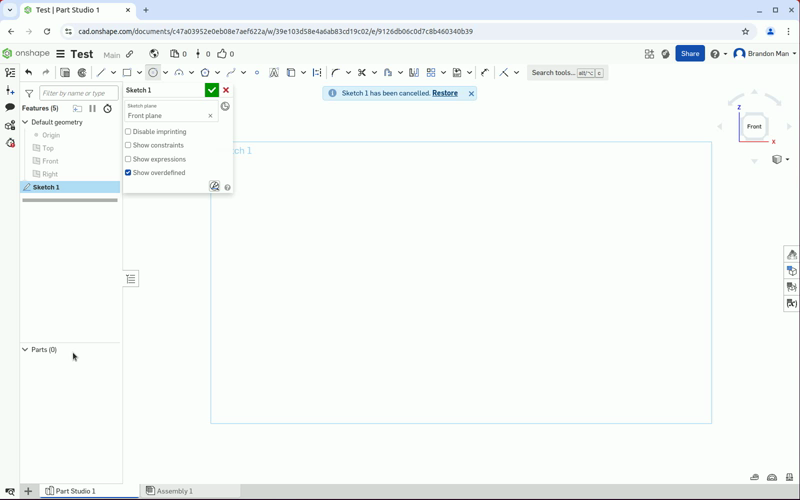
key_down(shift)
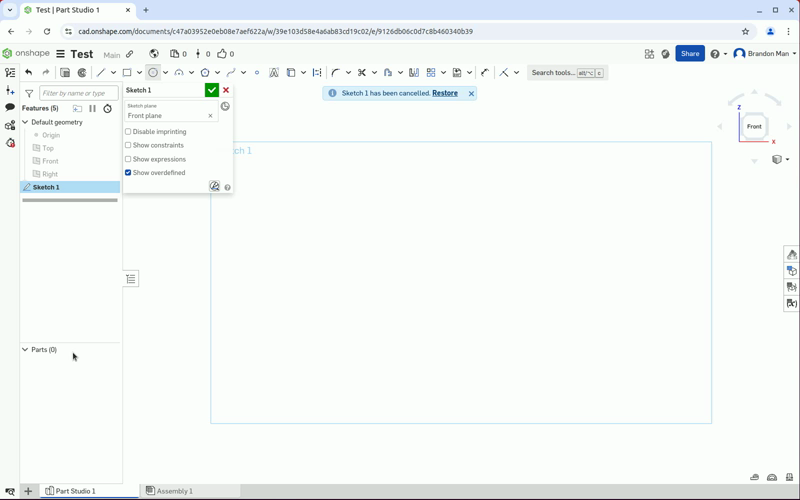
mouse_move(430, 282)
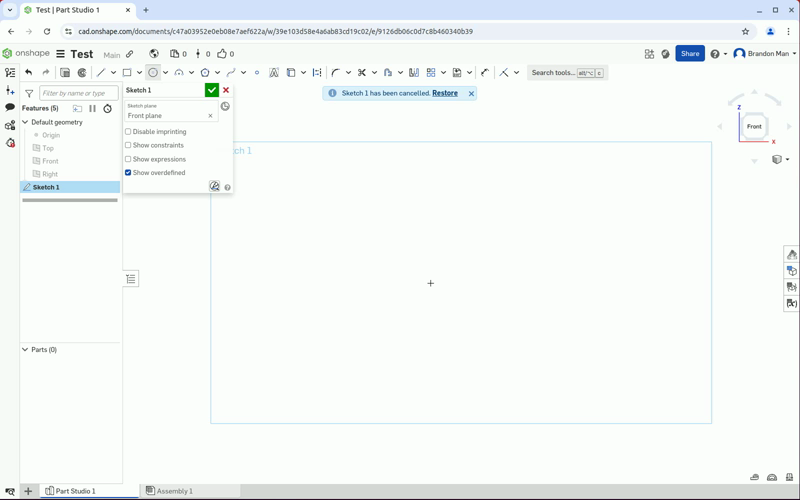
click(430, 282)
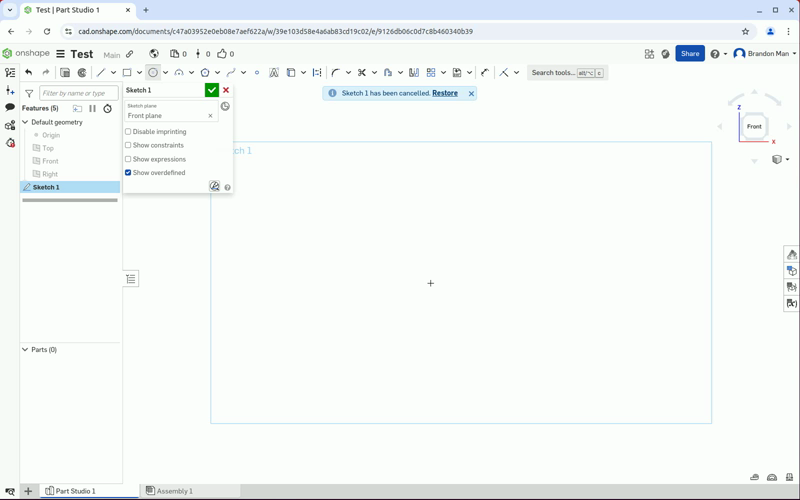
key_up(shift)
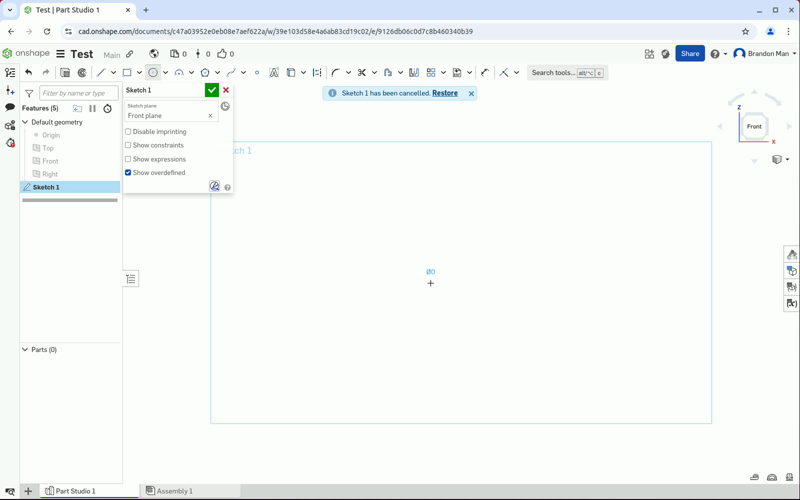
mouse_move(434, 282)
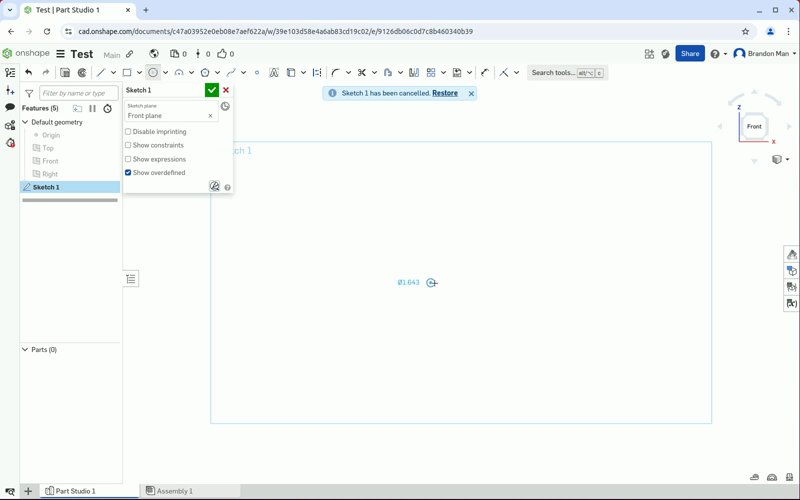
click(434, 282)
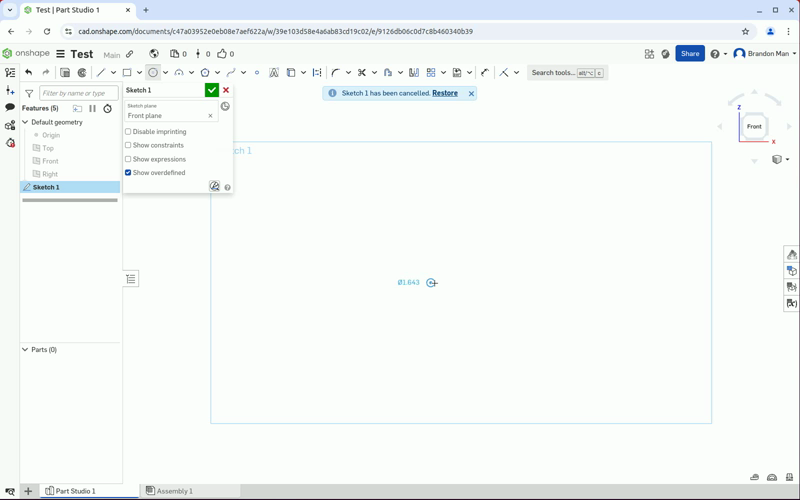
key(esc)
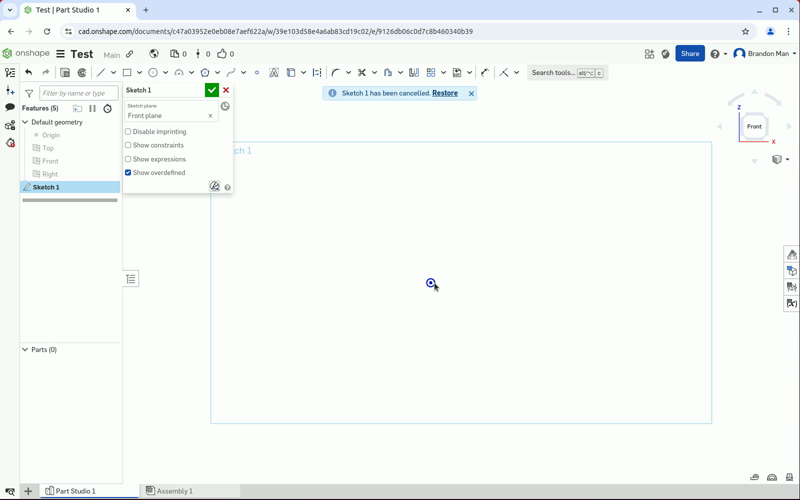
mouse_move(433, 281)
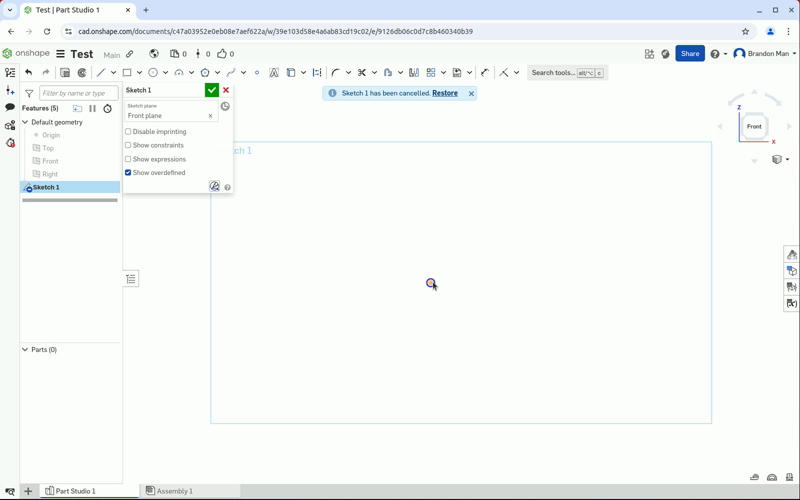
scroll(6)
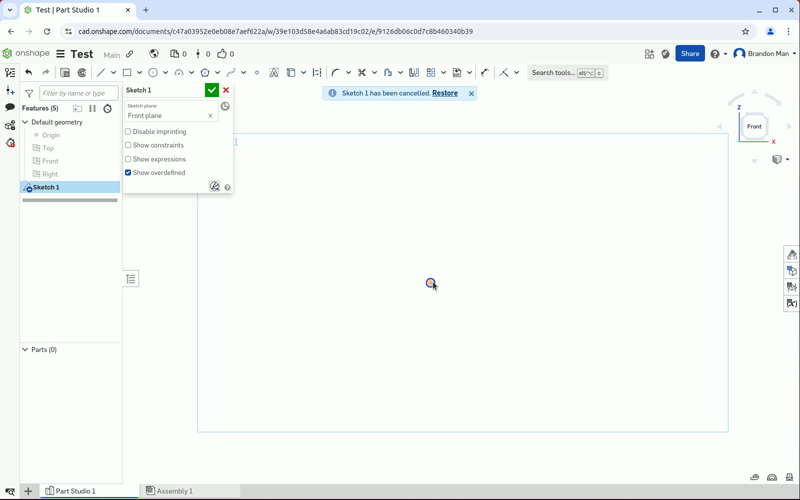
scroll(6)
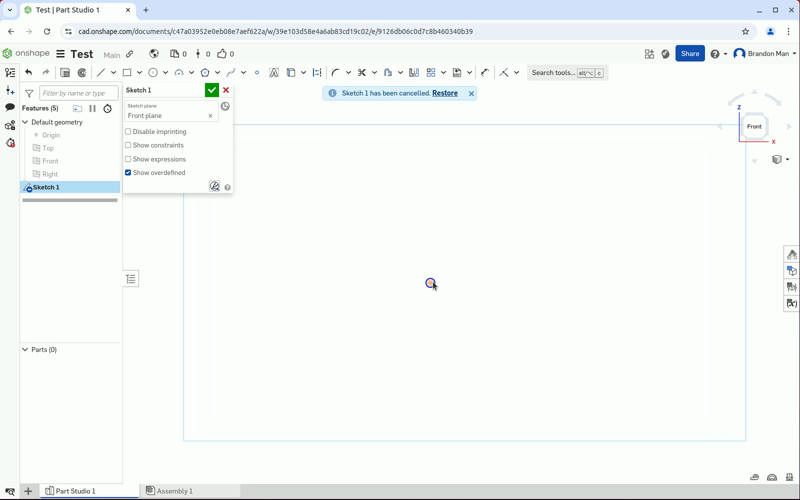
scroll(6)
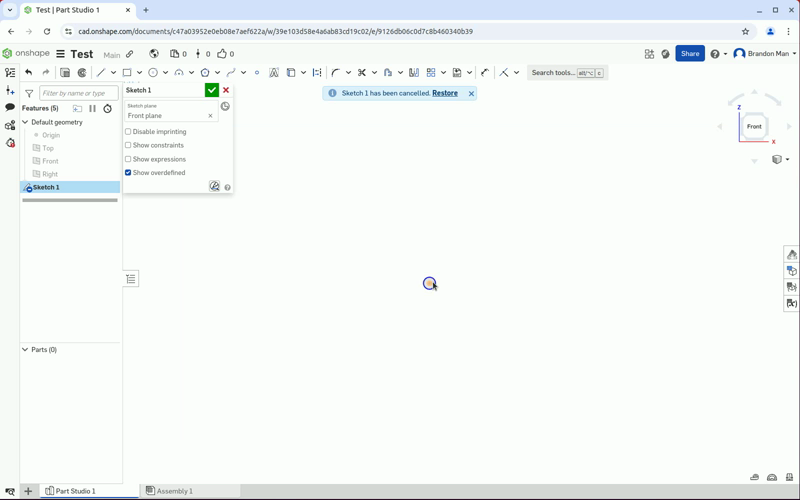
scroll(6)
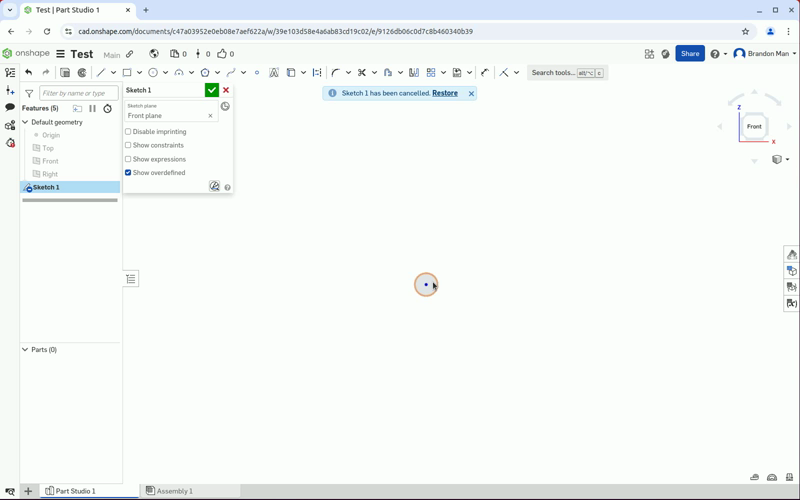
scroll(6)
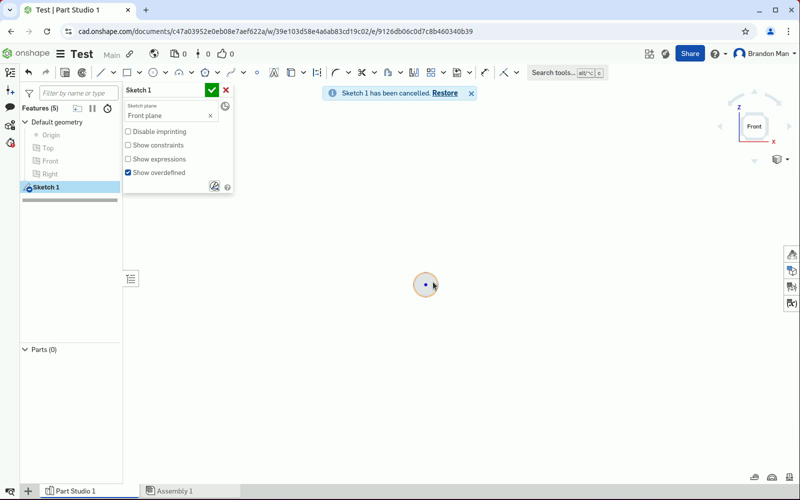
scroll(6)
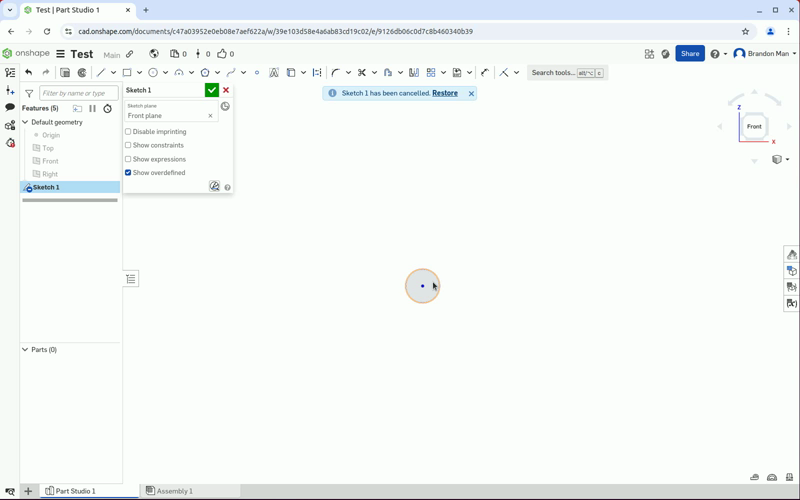
scroll(6)
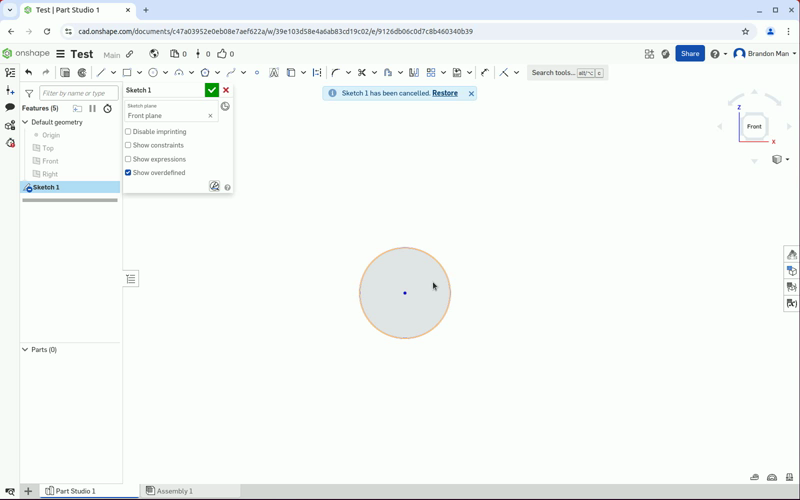
click(433, 281)
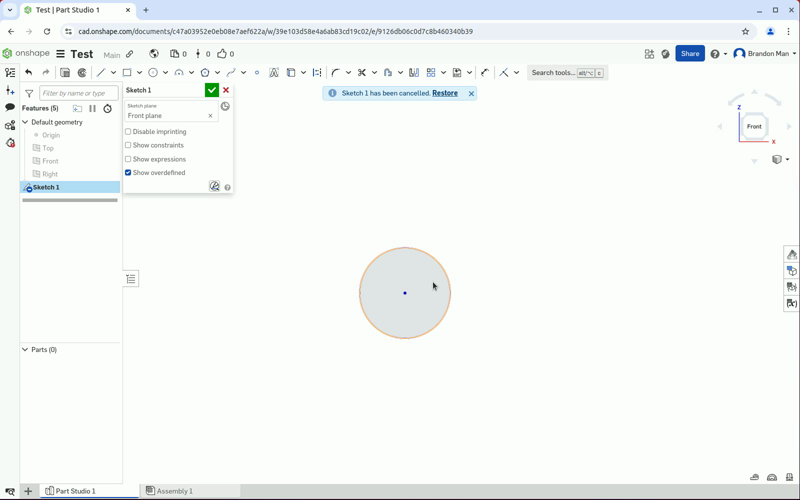
scroll(-6)
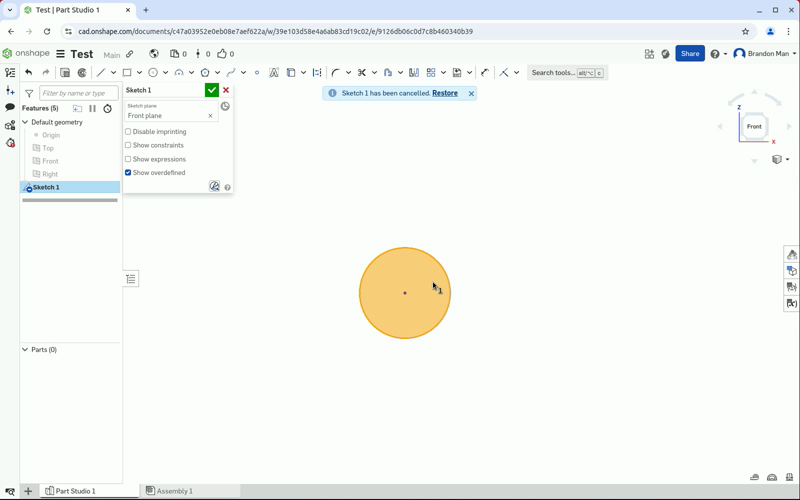
scroll(-6)
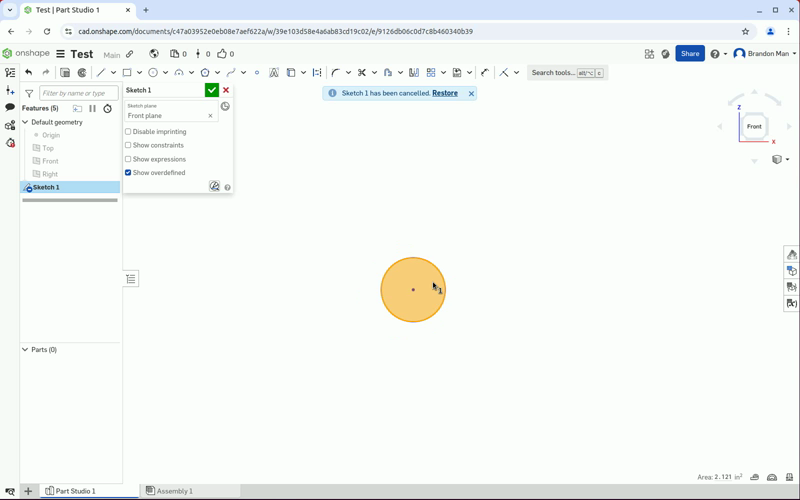
scroll(-6)
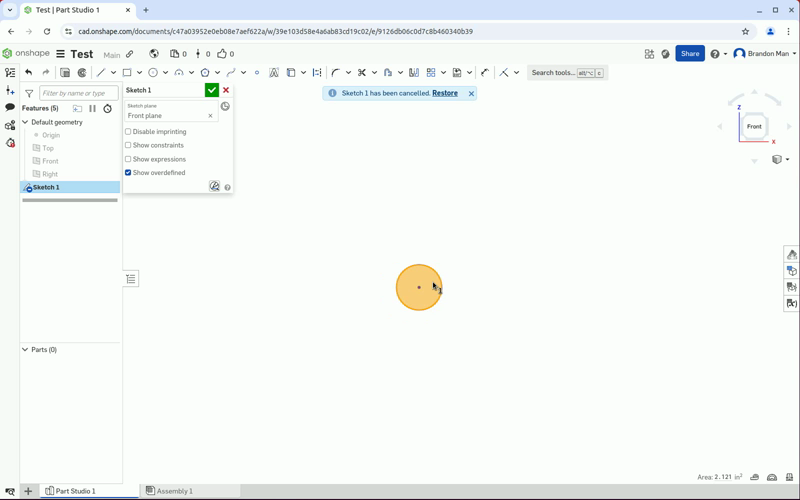
scroll(-6)
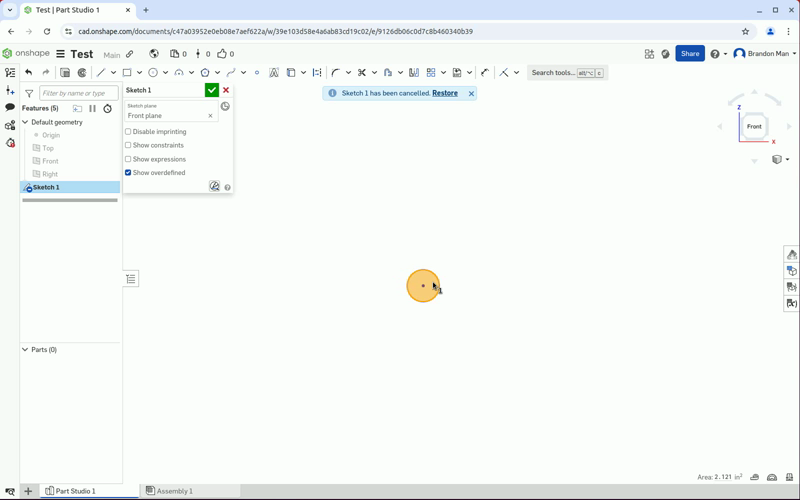
scroll(-6)
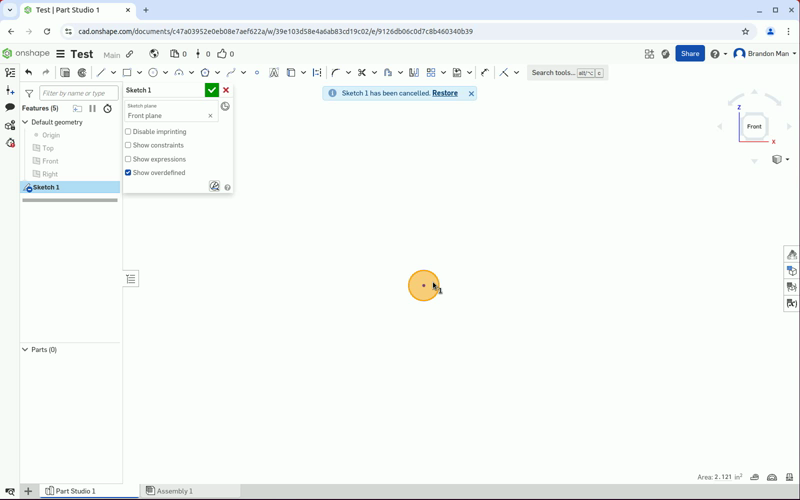
scroll(-6)
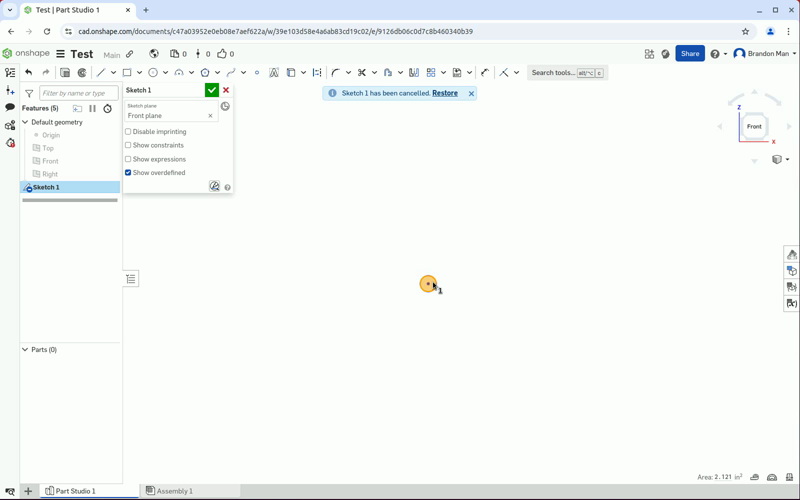
scroll(-6)
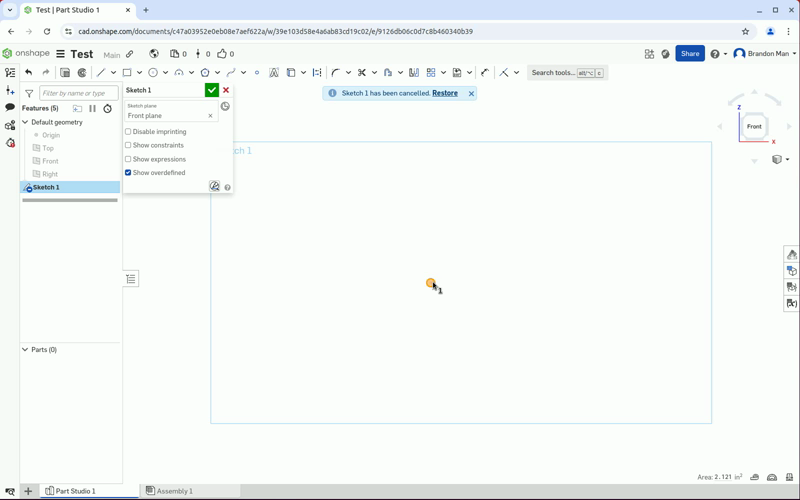
mouse_move(73, 352)
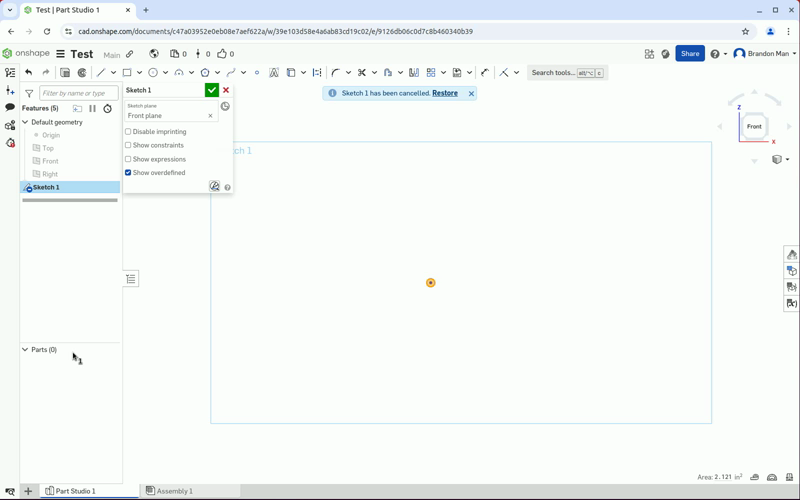
key(shift+y)
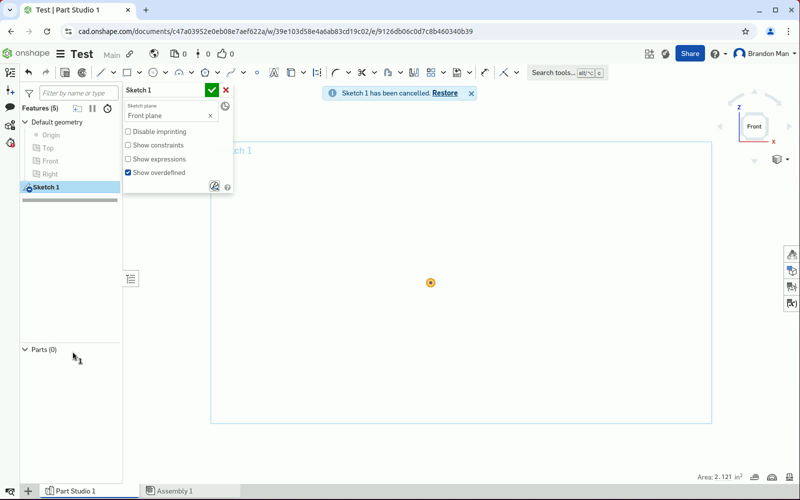
key(shift+e)
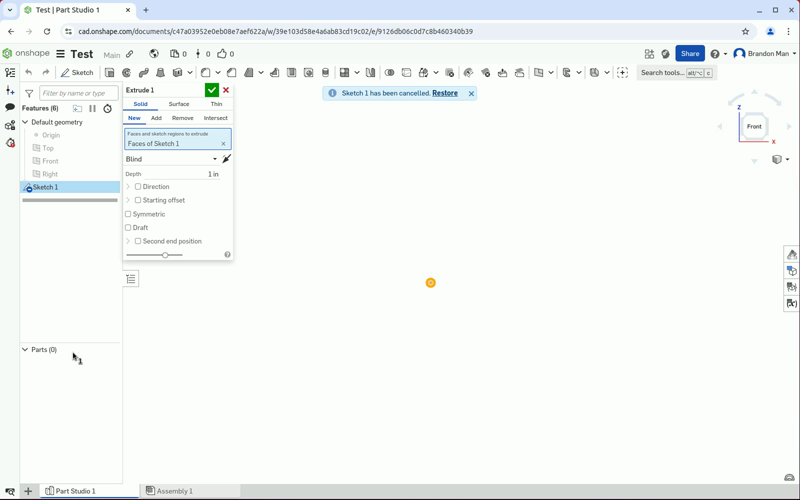
mouse_move(143, 106)
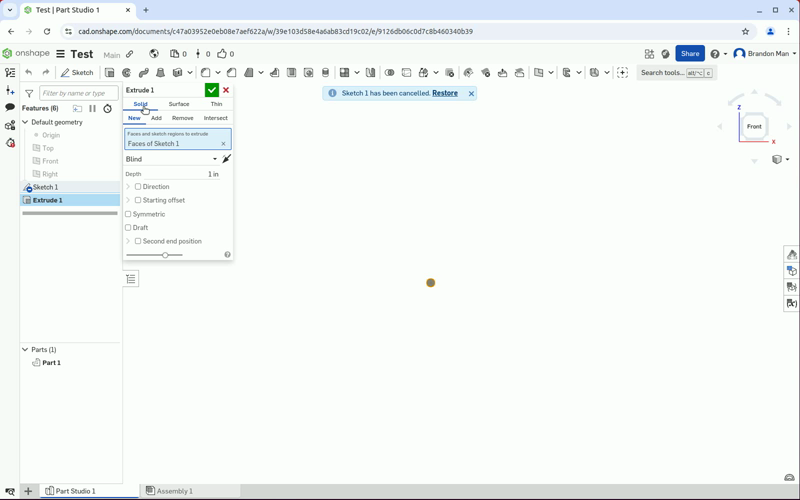
click(143, 106)
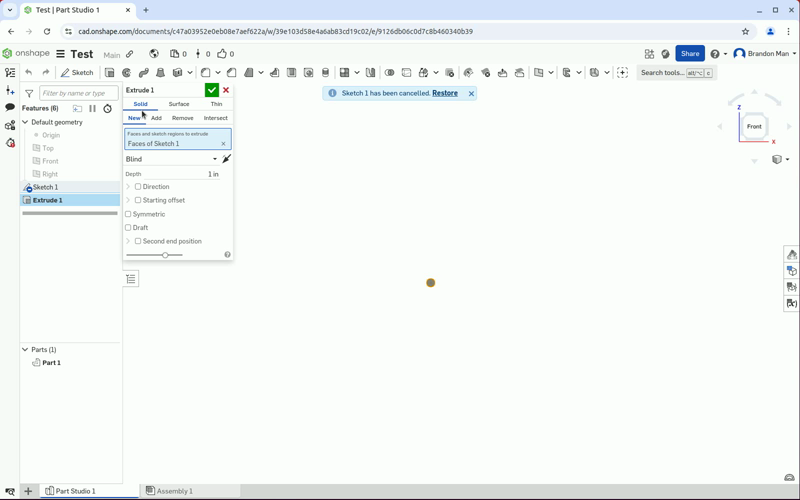
mouse_move(137, 120)
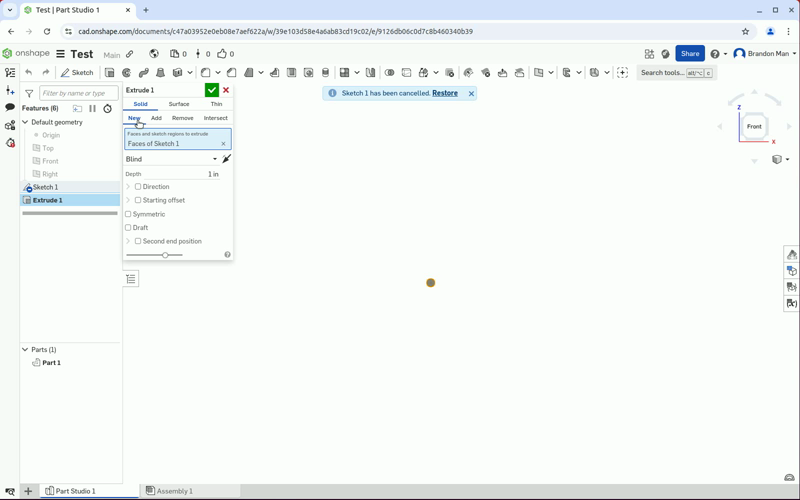
click(137, 120)
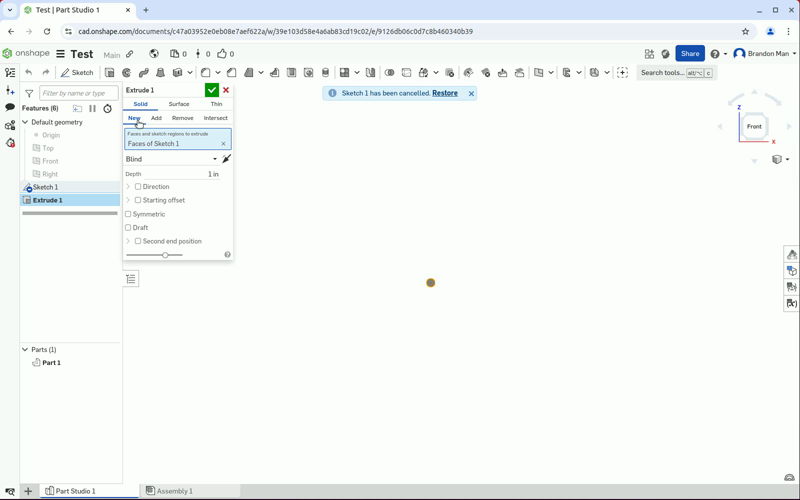
key(tab, 4)
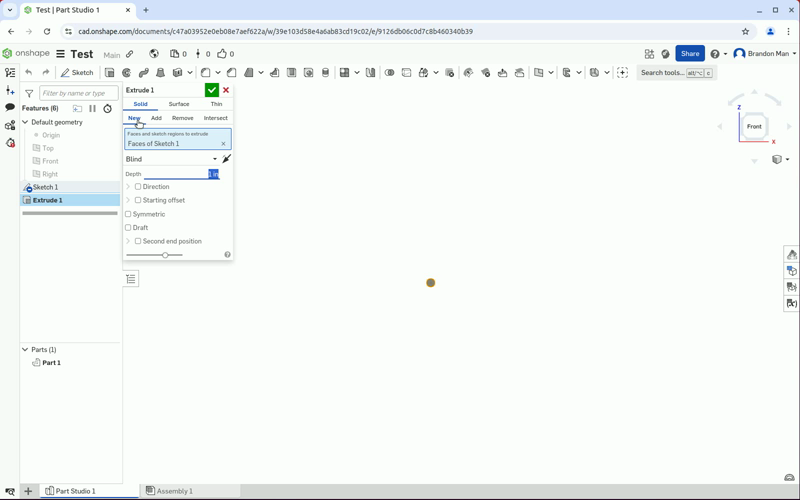
text(23.108)
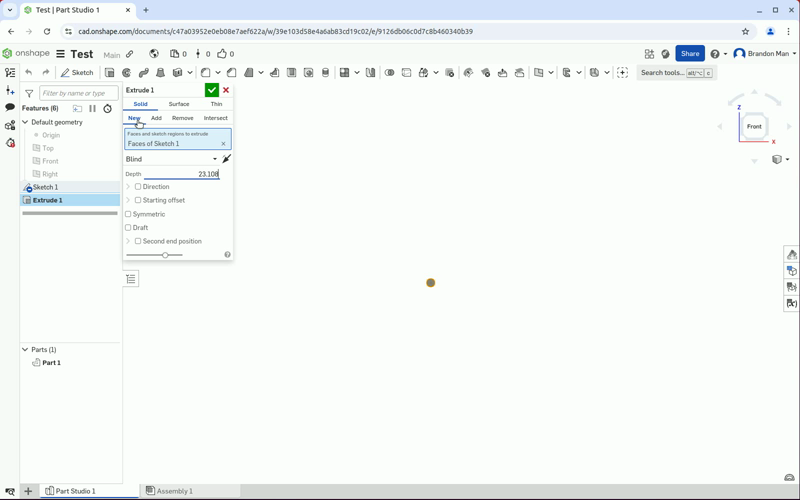
key(enter)
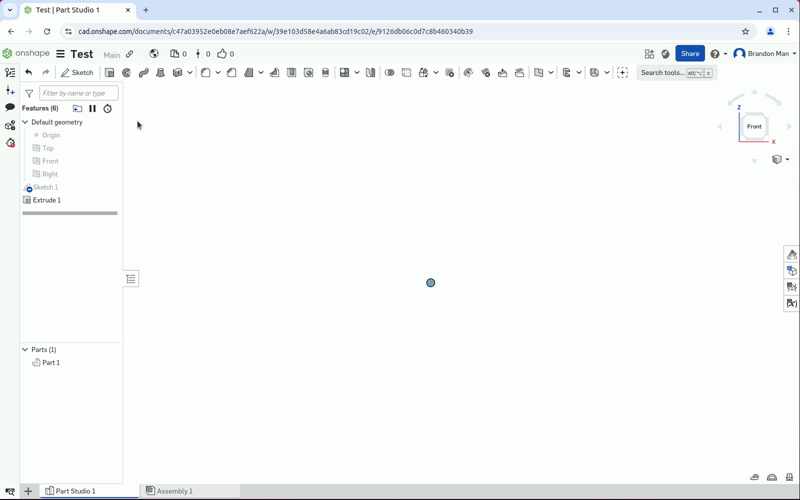
key(shift+h)
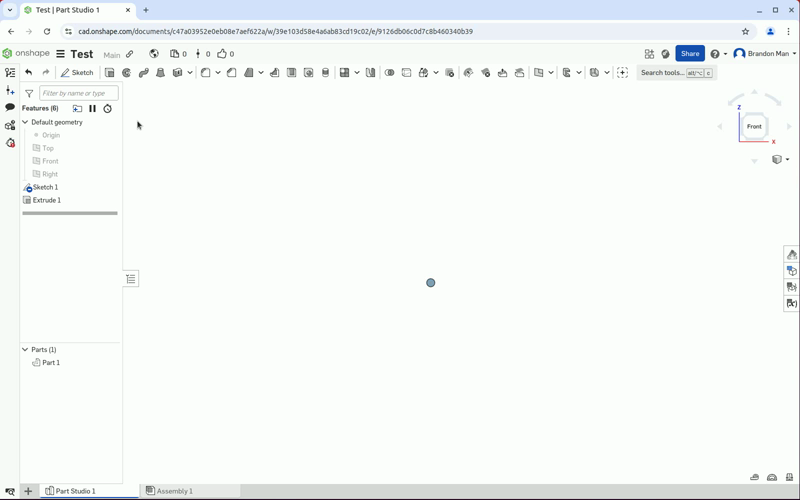
key(shift+h)
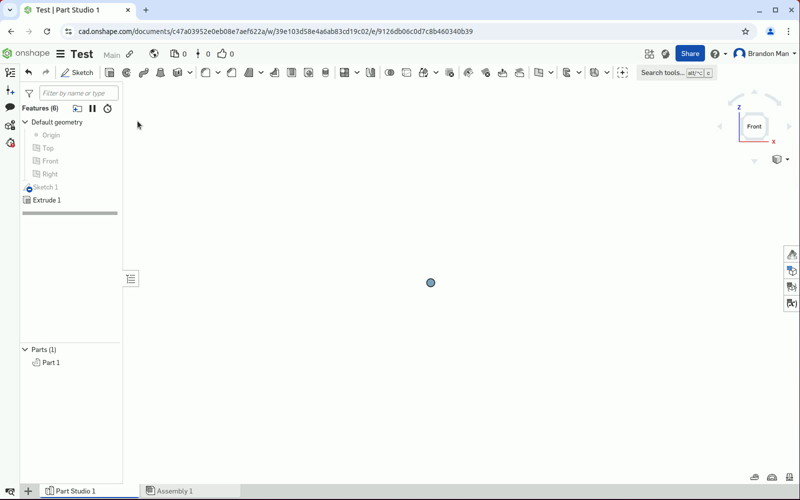
mouse_move(73, 189)
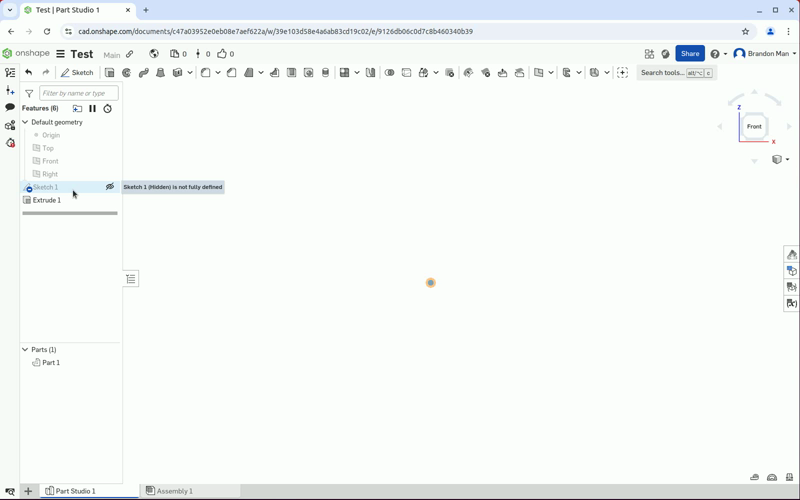
click(73, 189)
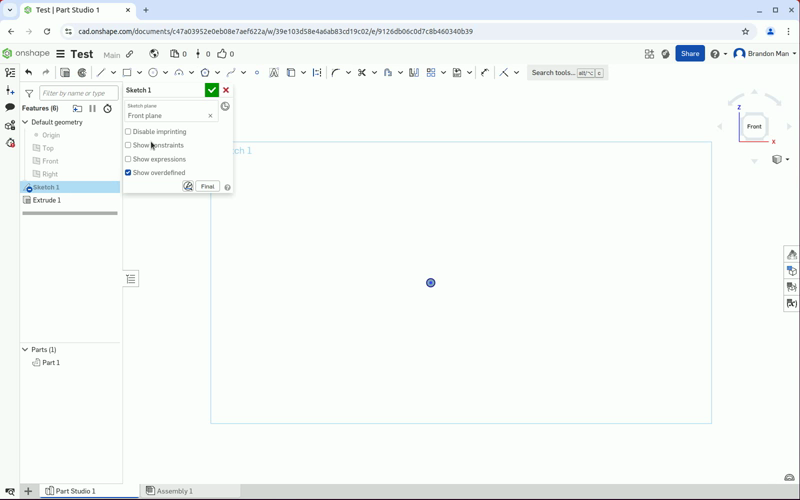
mouse_move(229, 92)
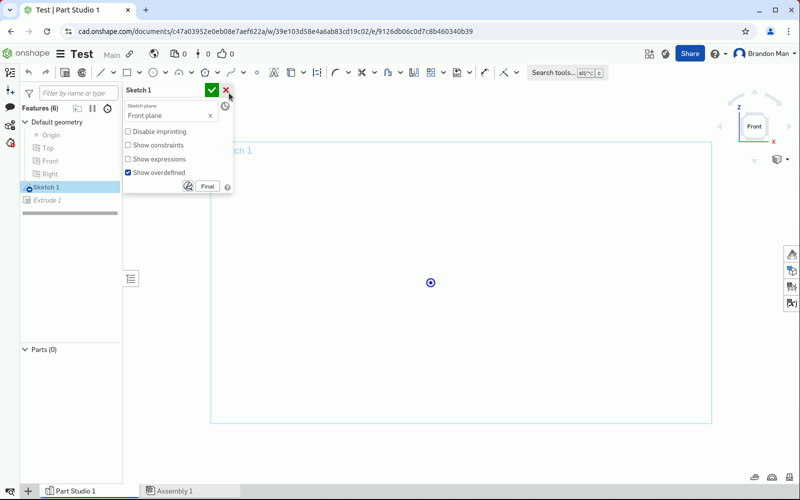
click(229, 92)
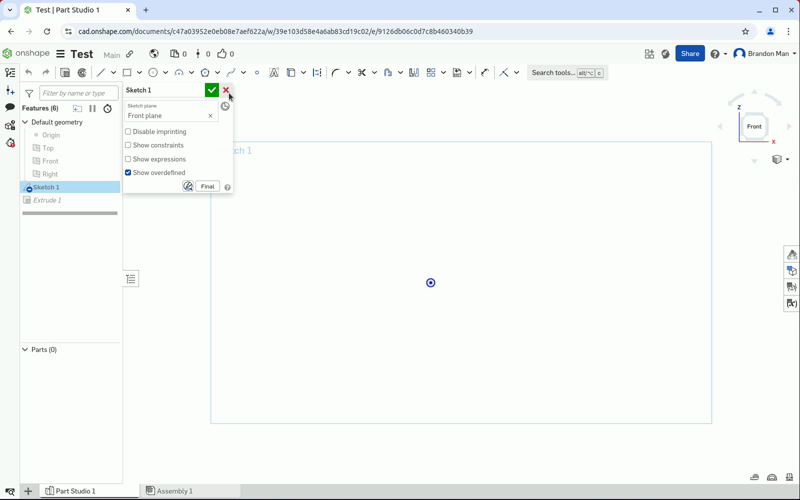
key(shift+s)
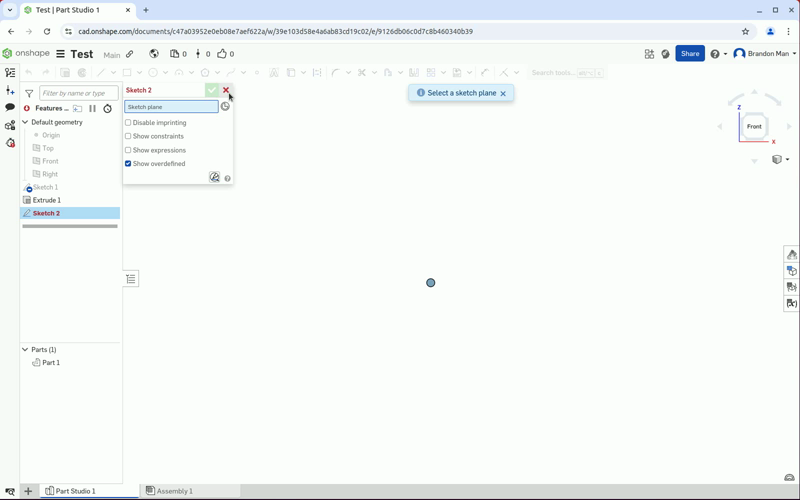
mouse_move(73, 163)
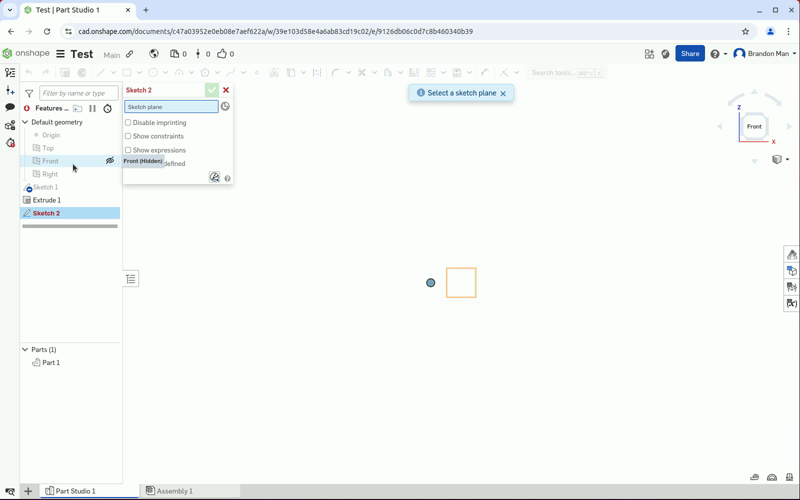
click(73, 163)
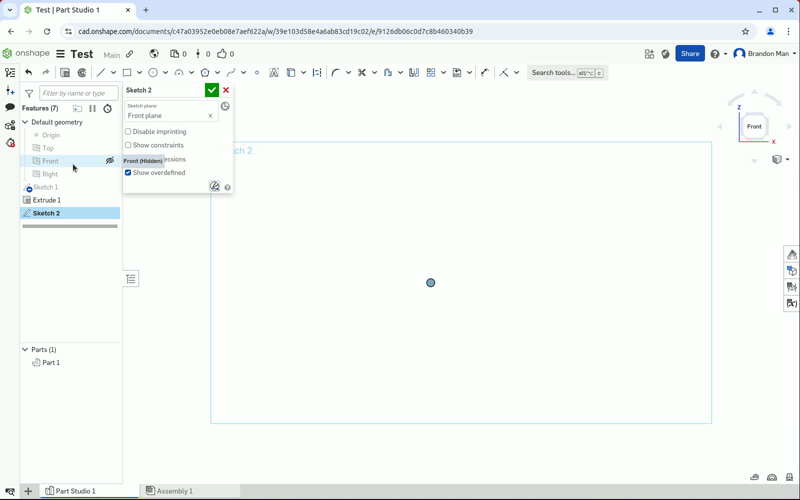
mouse_move(73, 352)
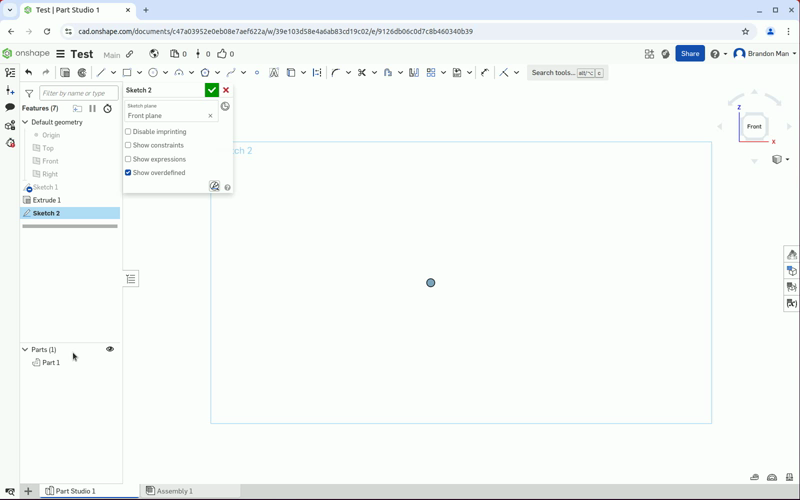
key(y)
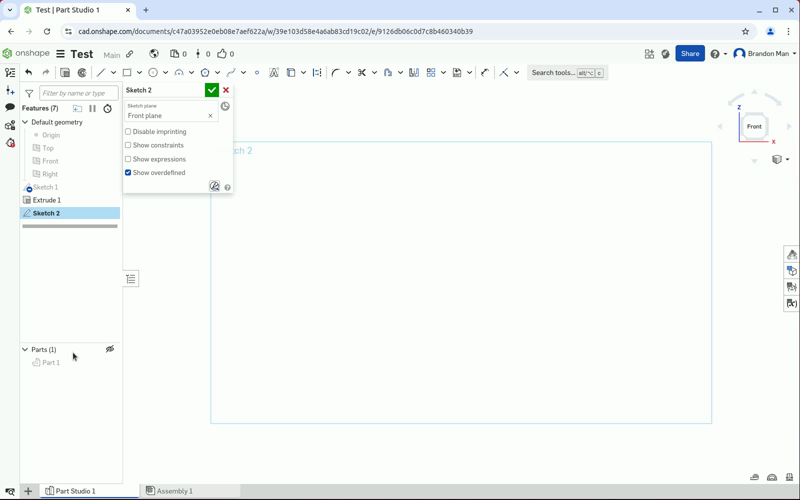
key(c)
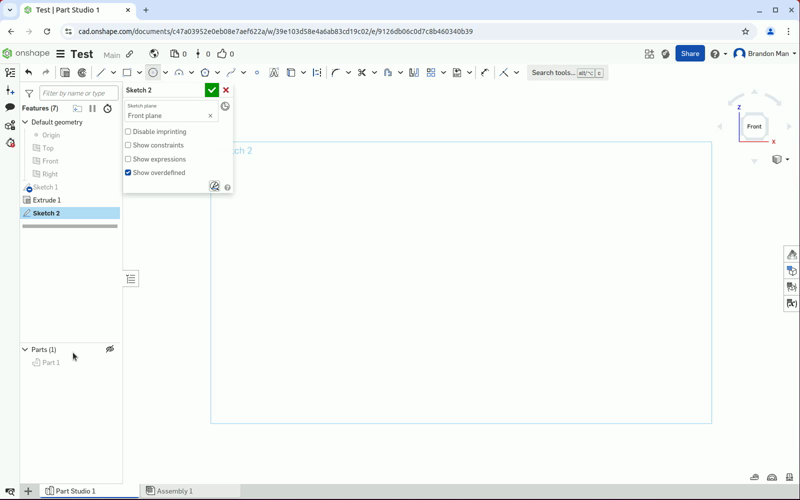
key_down(shift)
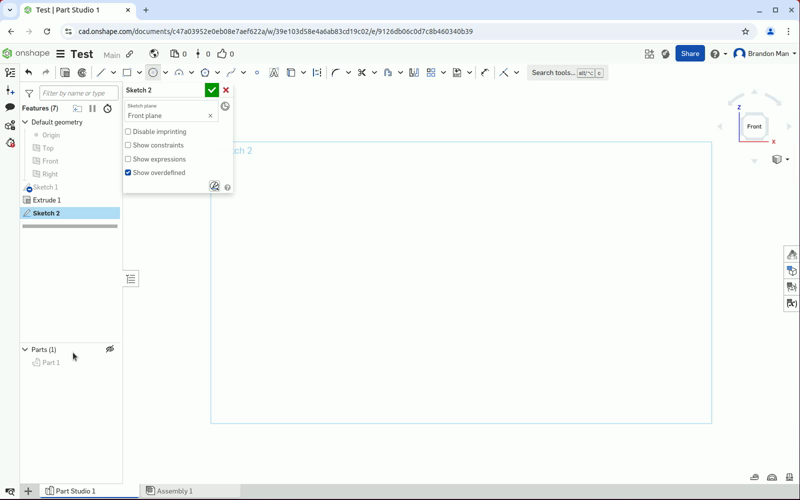
mouse_move(453, 282)
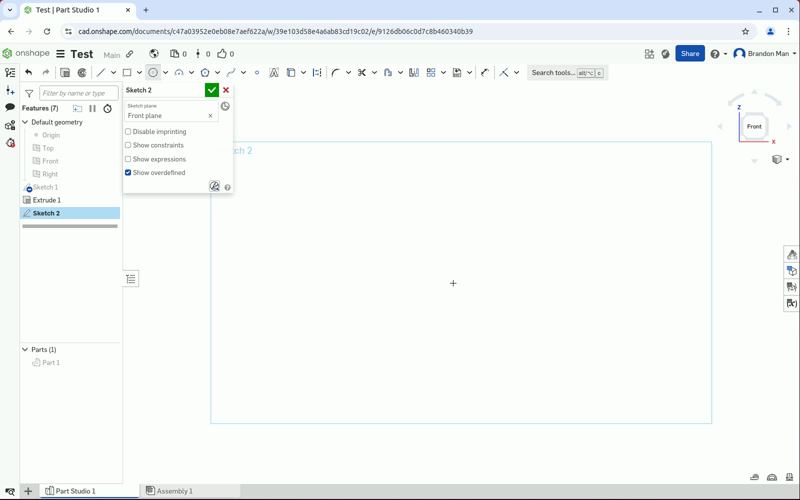
click(453, 282)
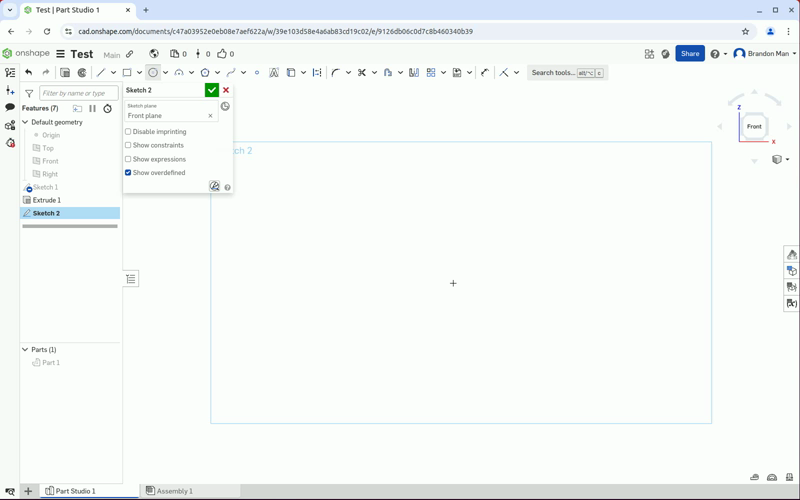
key_up(shift)
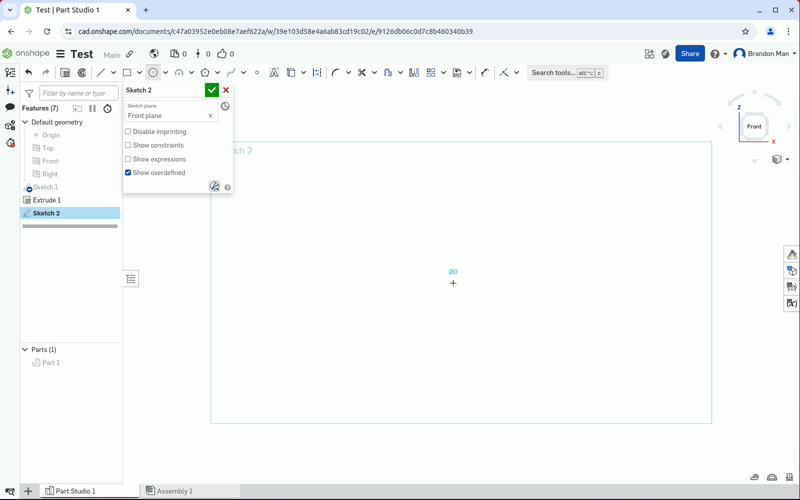
mouse_move(457, 282)
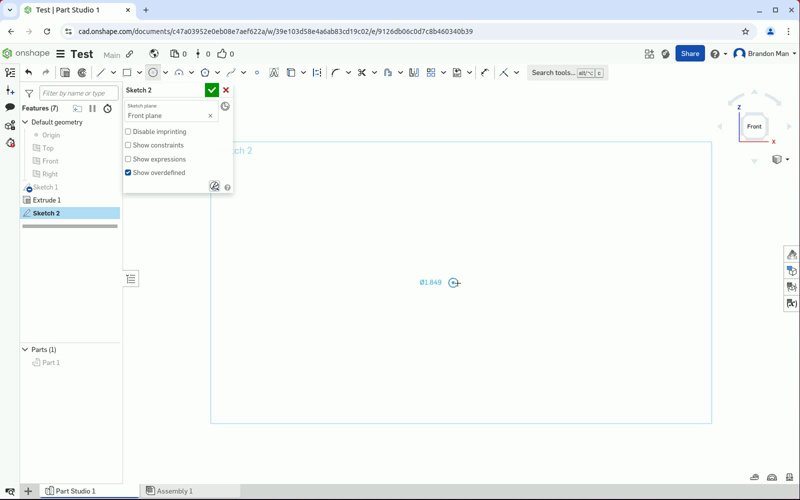
click(457, 282)
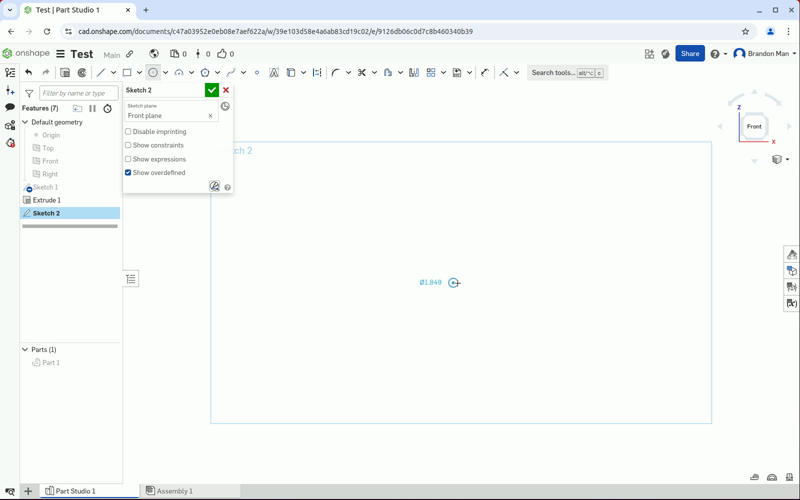
key(esc)
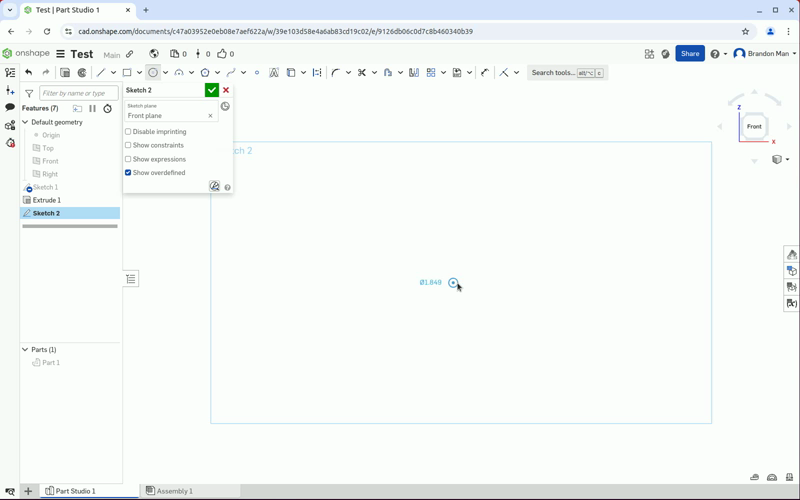
mouse_move(454, 286)
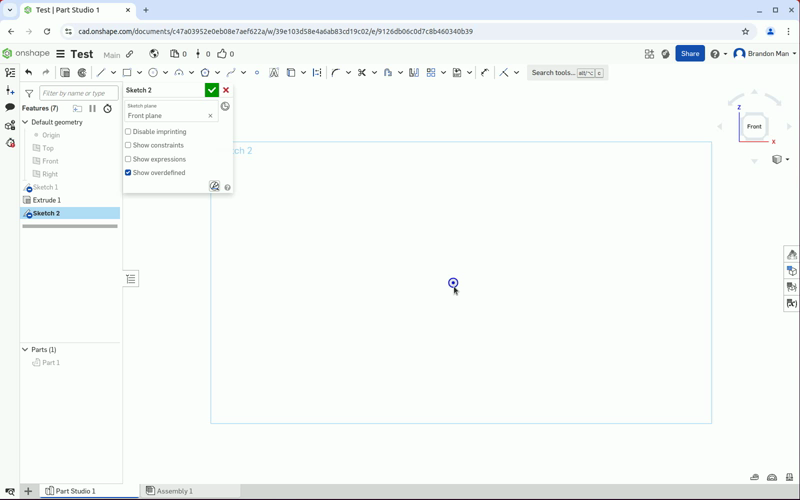
scroll(6)
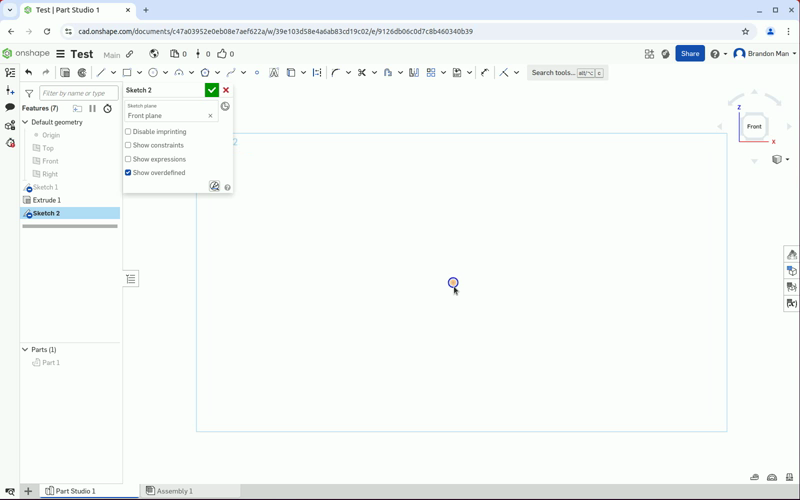
scroll(6)
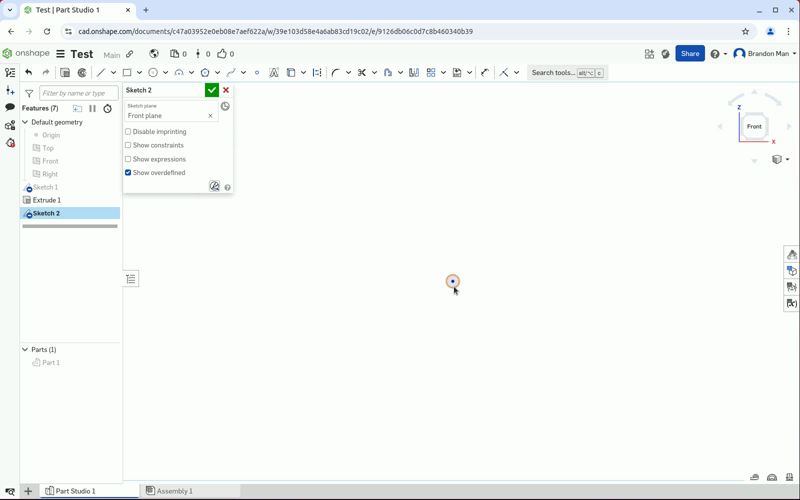
scroll(6)
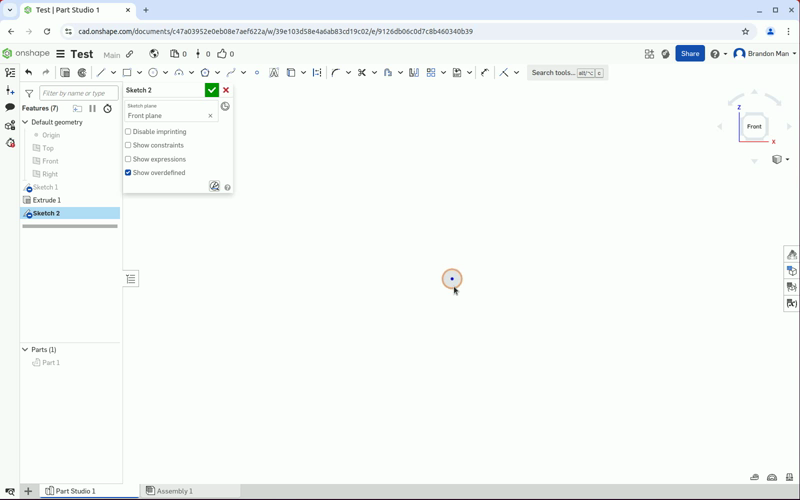
scroll(6)
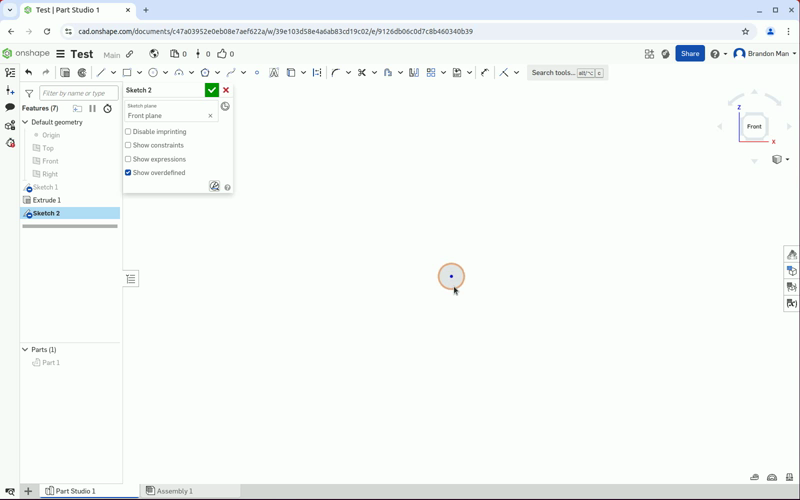
scroll(6)
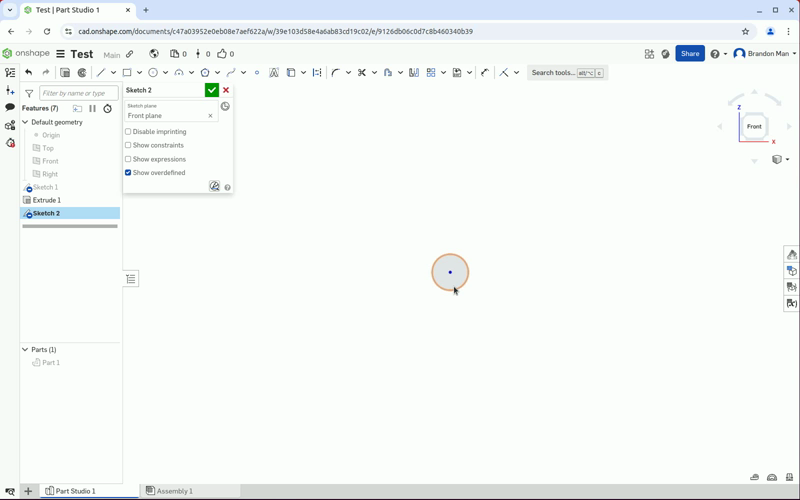
scroll(6)
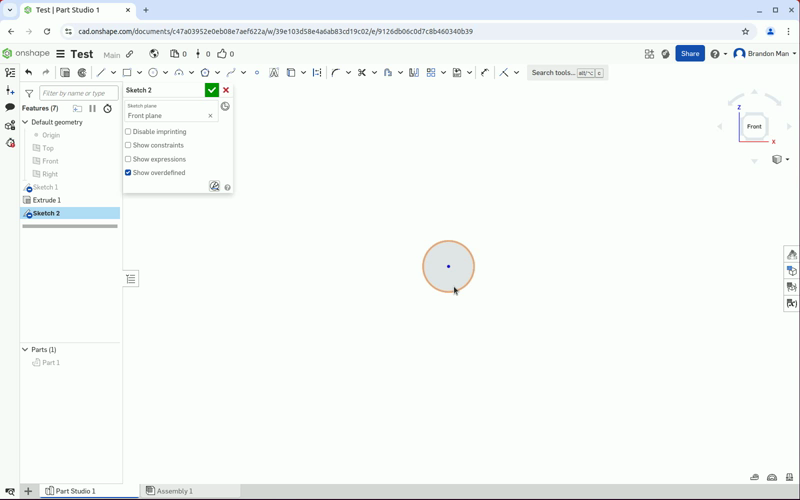
scroll(6)
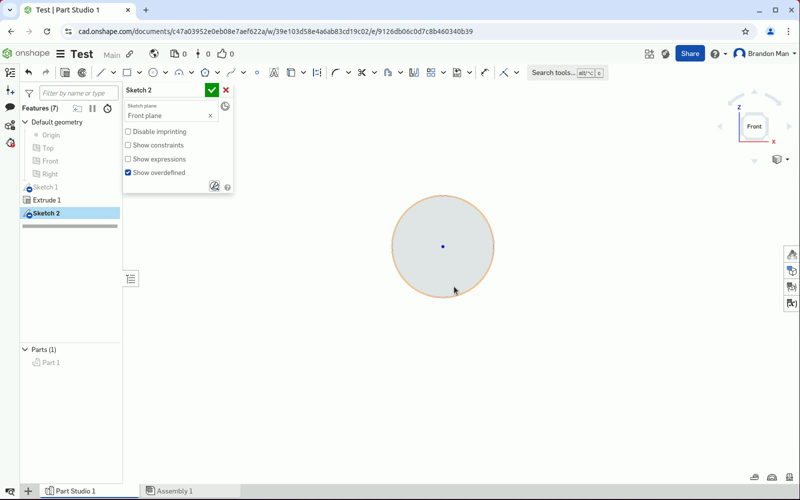
click(454, 286)
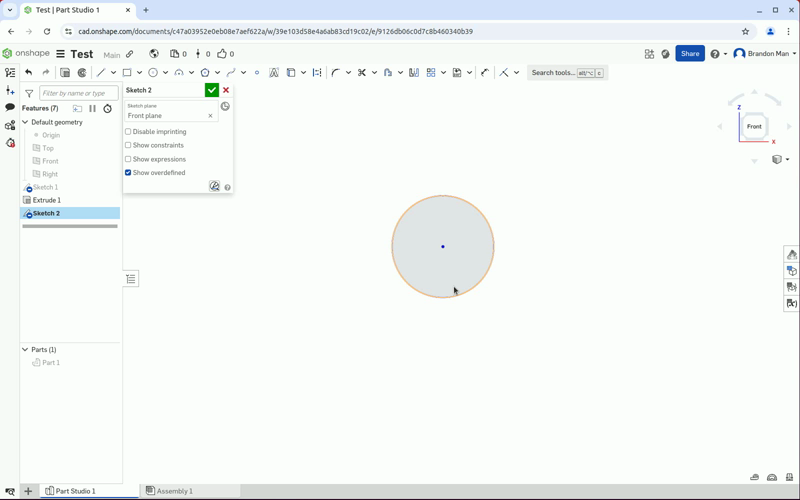
scroll(-6)
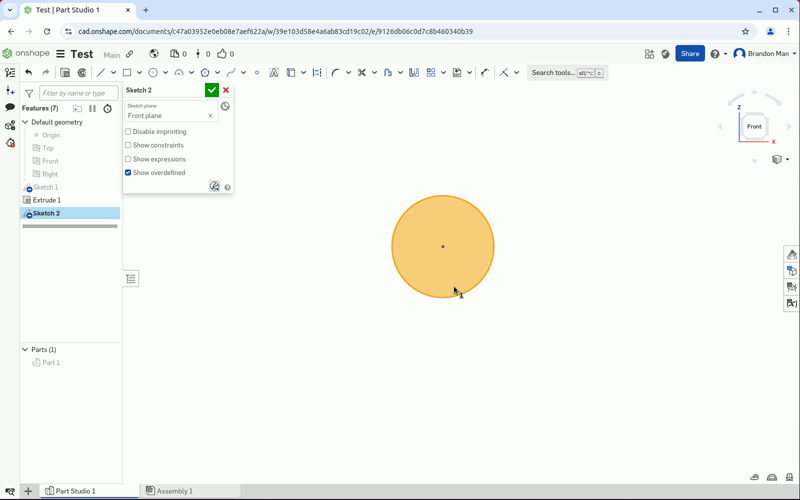
scroll(-6)
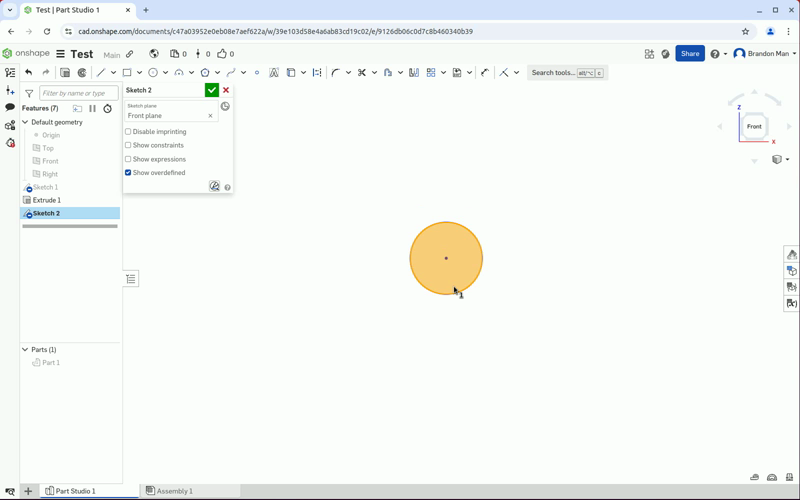
scroll(-6)
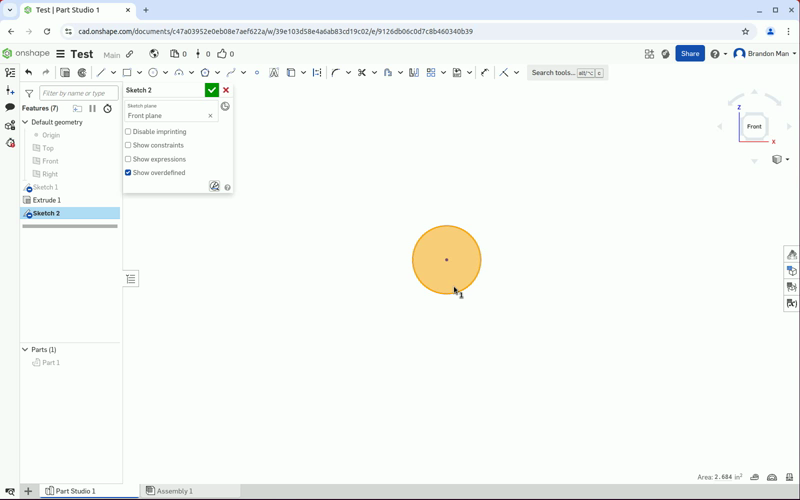
scroll(-6)
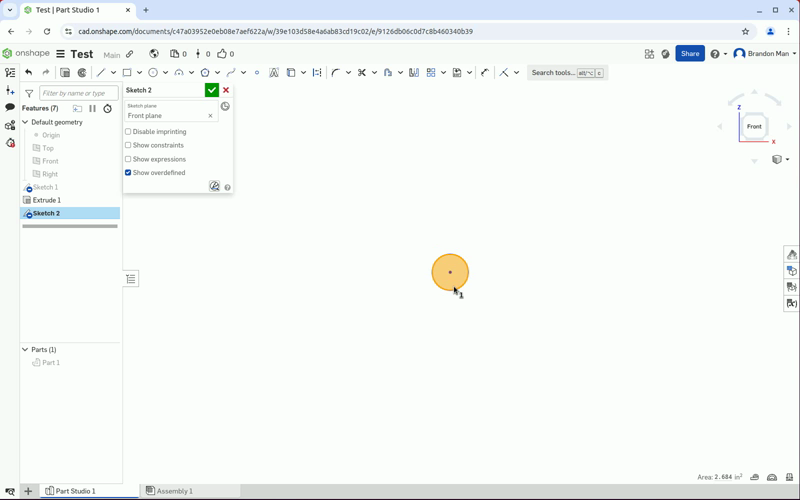
scroll(-6)
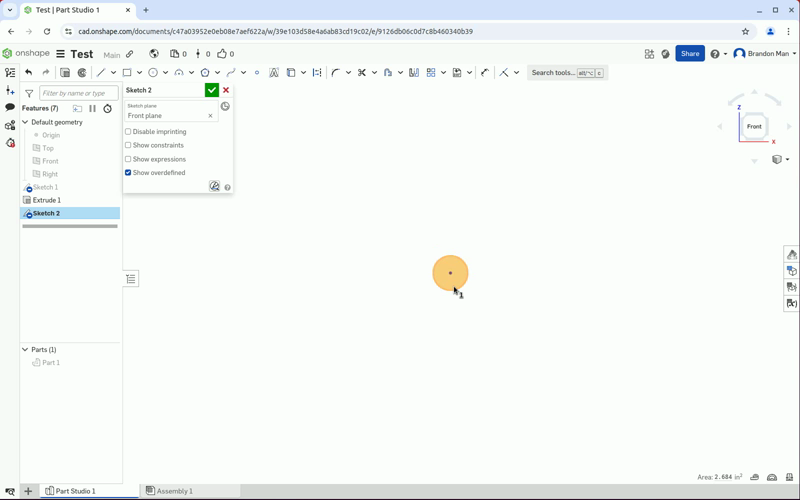
scroll(-6)
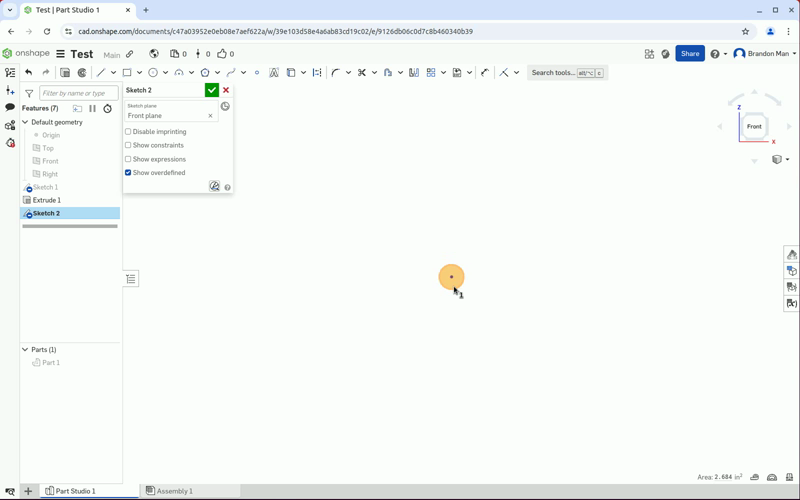
scroll(-6)
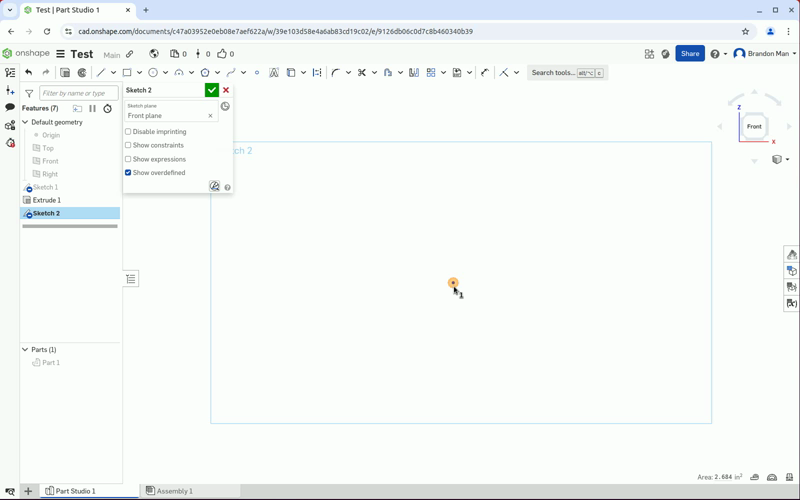
mouse_move(73, 352)
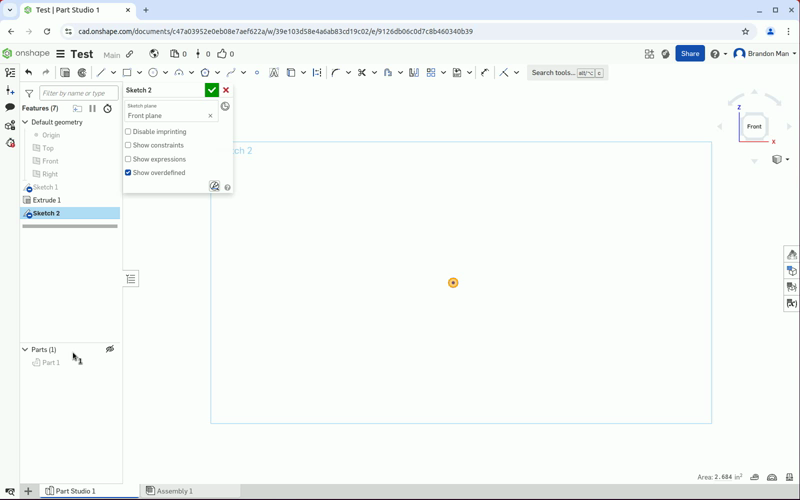
key(shift+y)
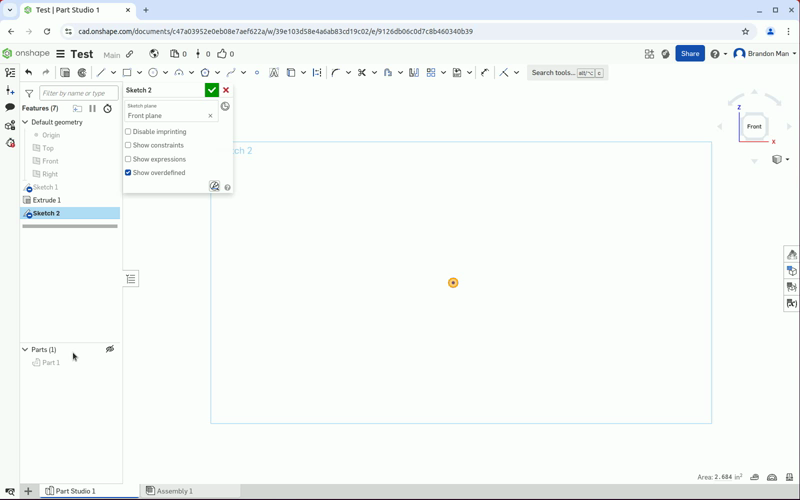
key(shift+e)
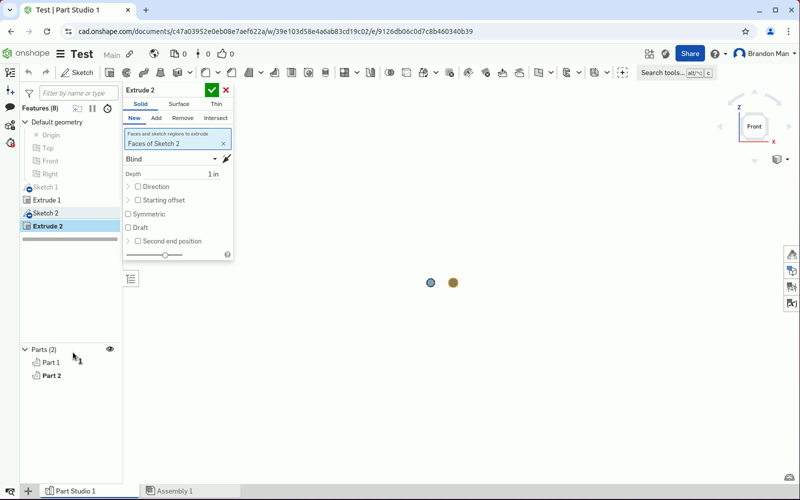
mouse_move(143, 106)
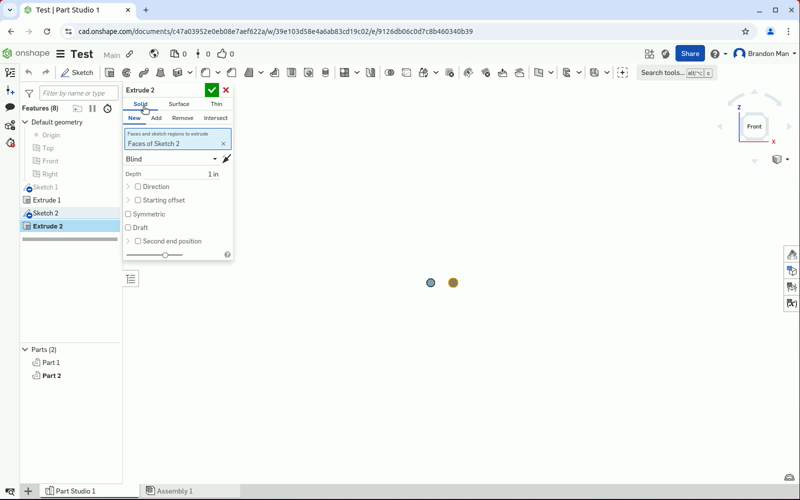
click(143, 106)
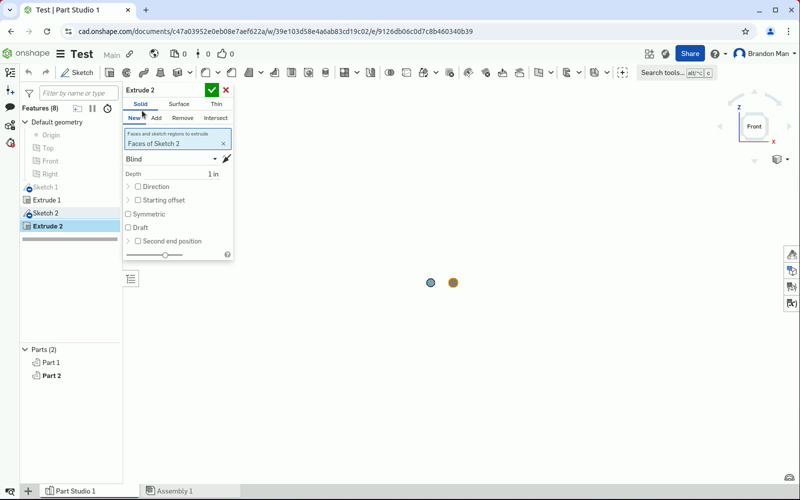
mouse_move(137, 120)
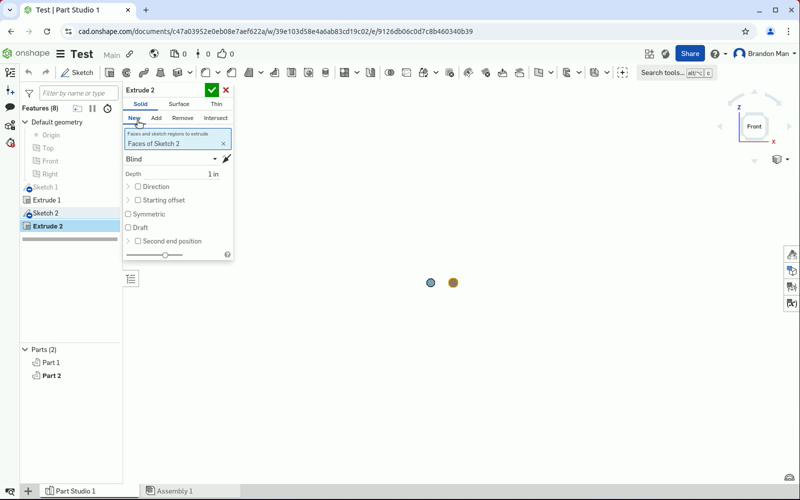
click(137, 120)
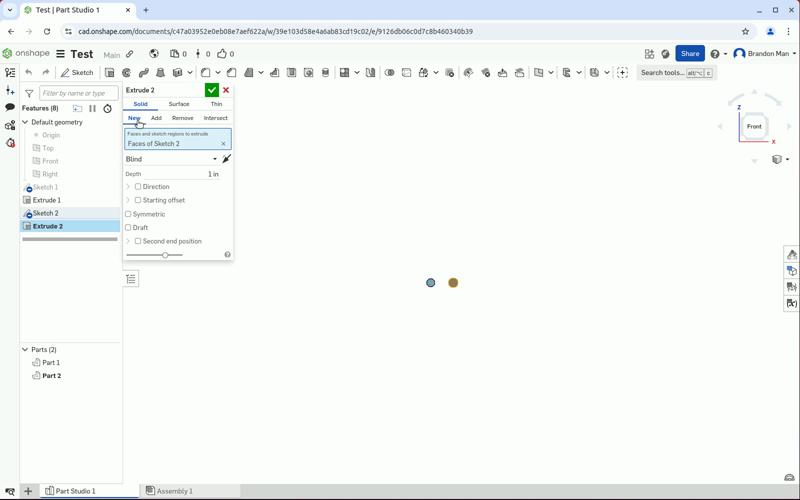
key(tab, 4)
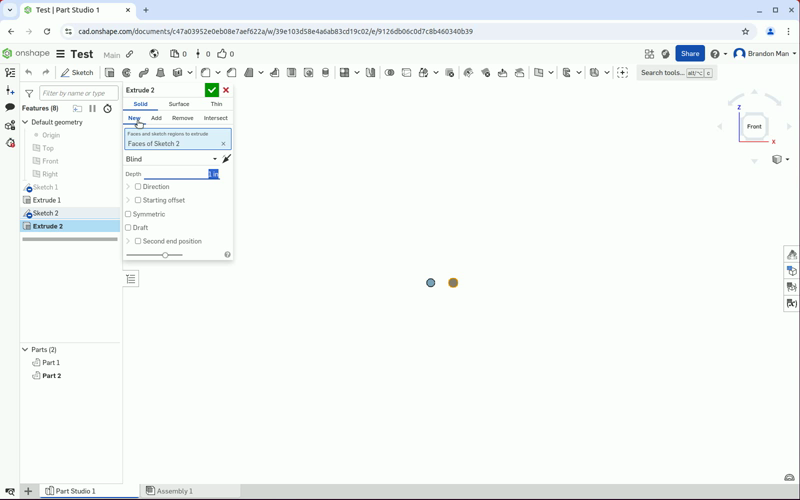
text(23.108)
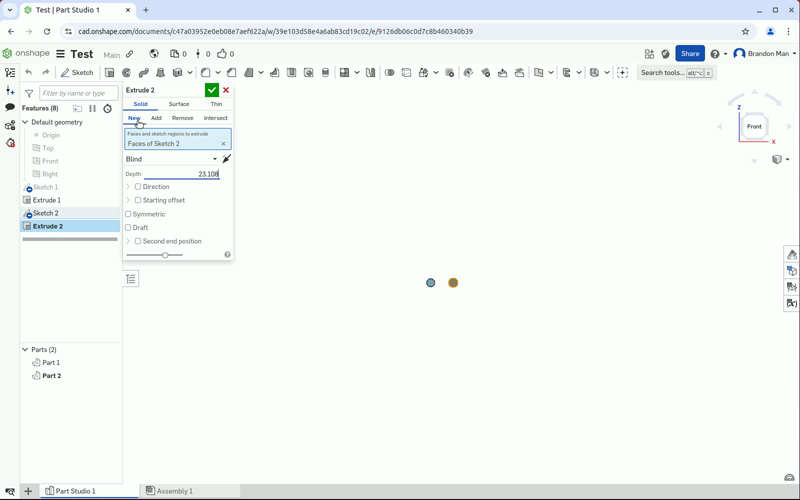
key(enter)
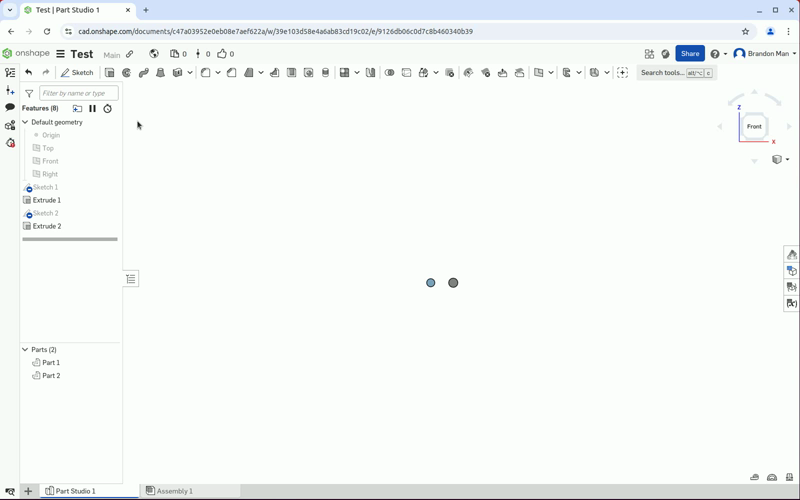
key(shift+h)
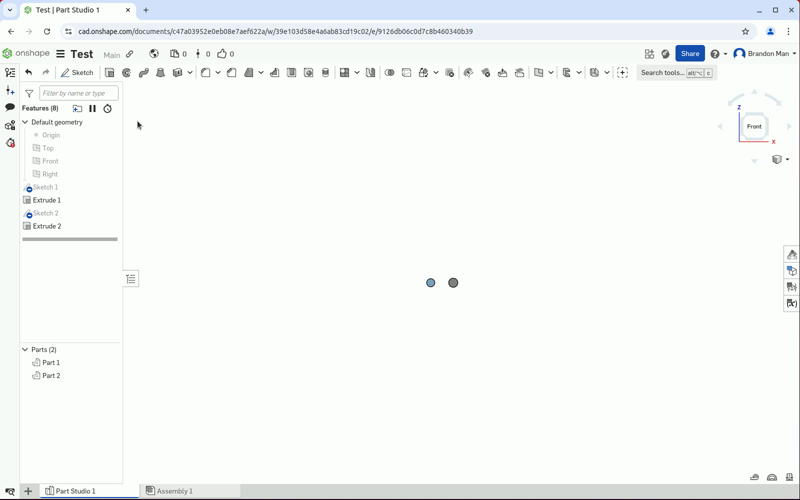
key(shift+h)
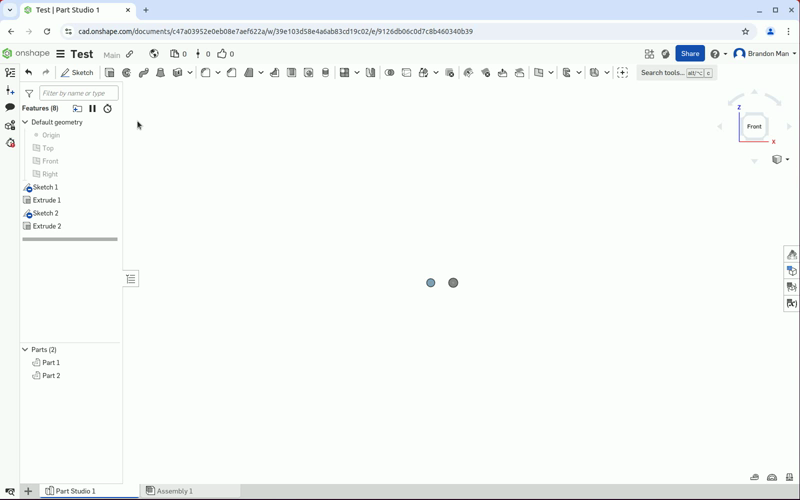
key(shift+7)
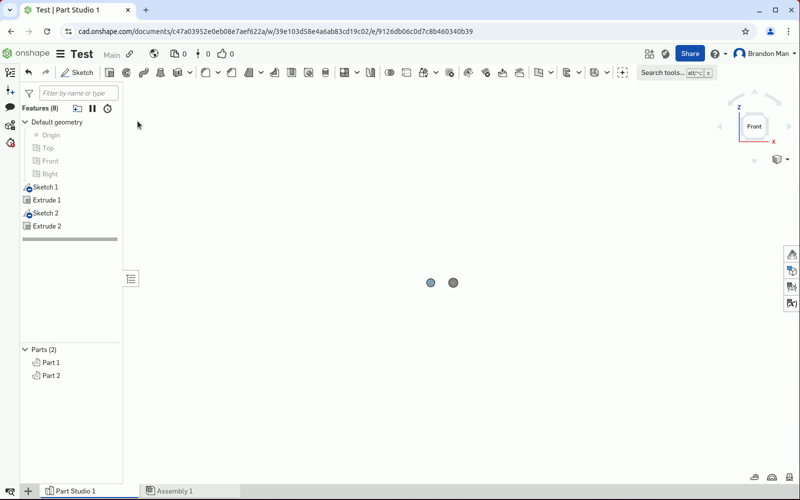
key(left, 2)
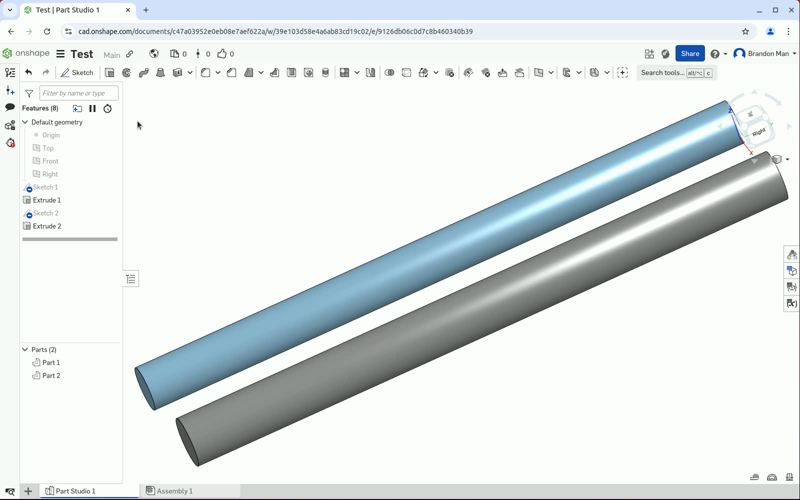
key(down, 2)
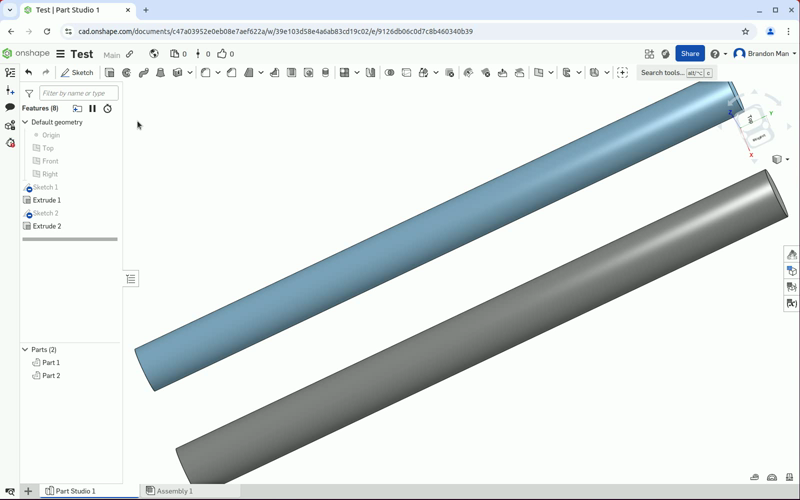
key(up, 2)
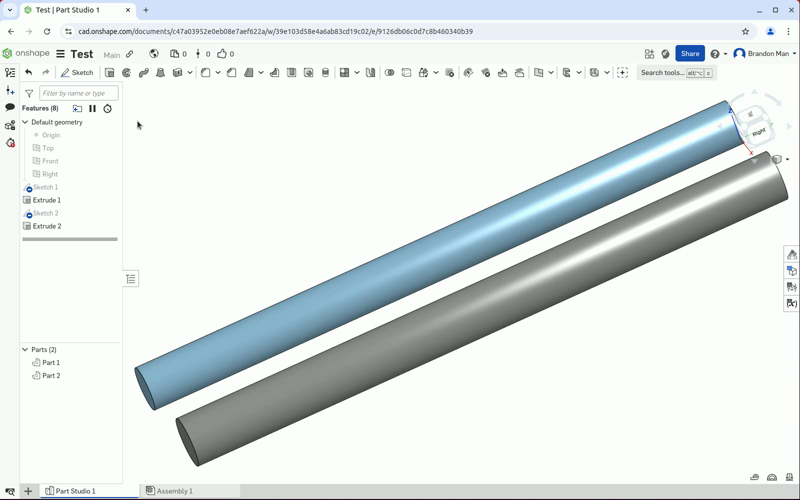
key(right, 2)
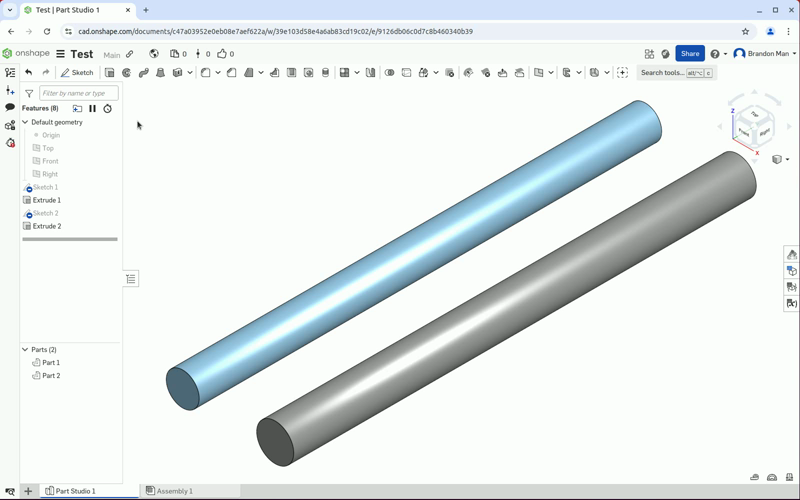
mouse_move(73, 189)
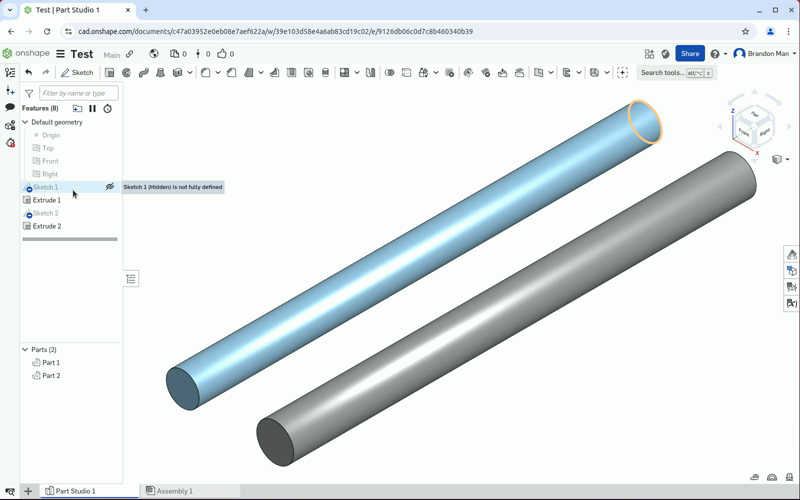
click(73, 189)